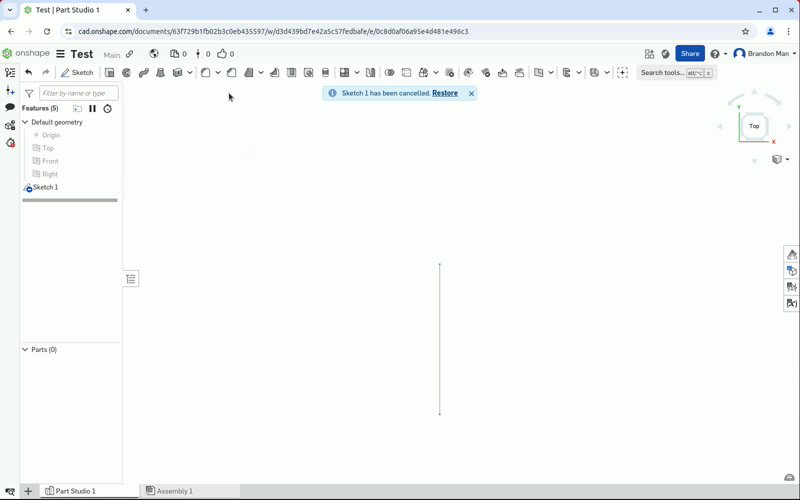
key(shift+h)
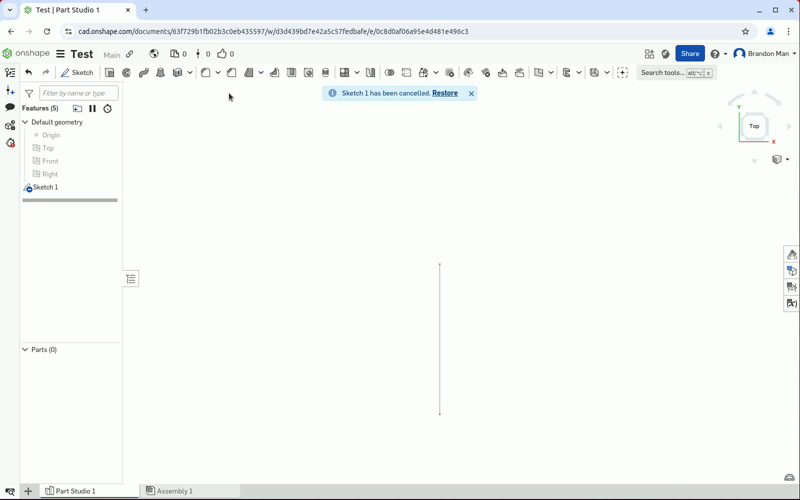
key(shift+s)
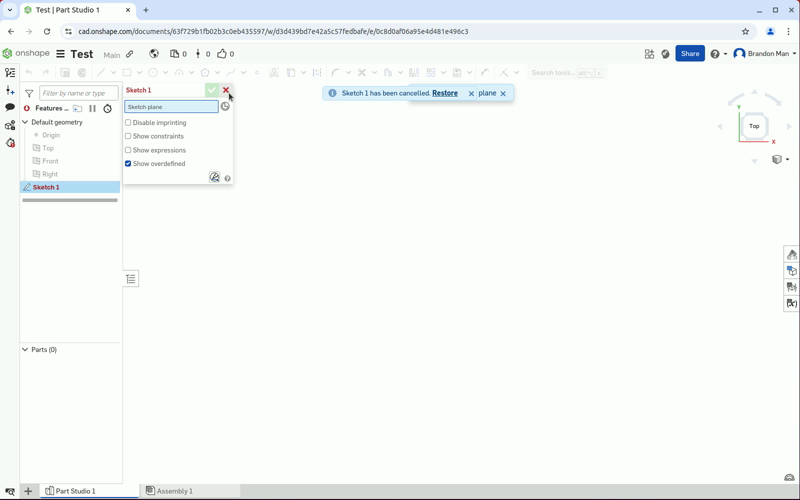
mouse_move(73, 150)
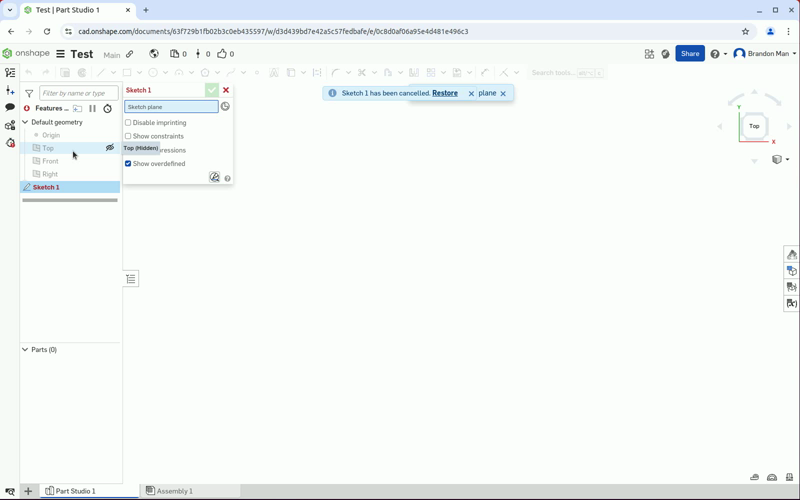
click(73, 150)
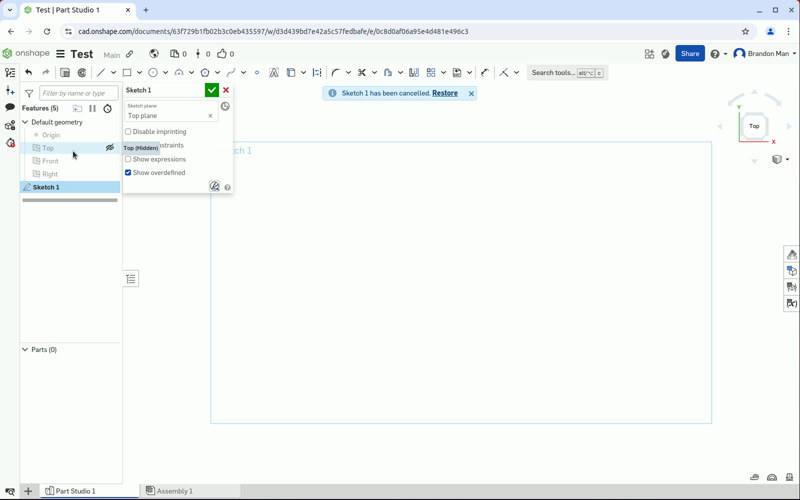
mouse_move(73, 352)
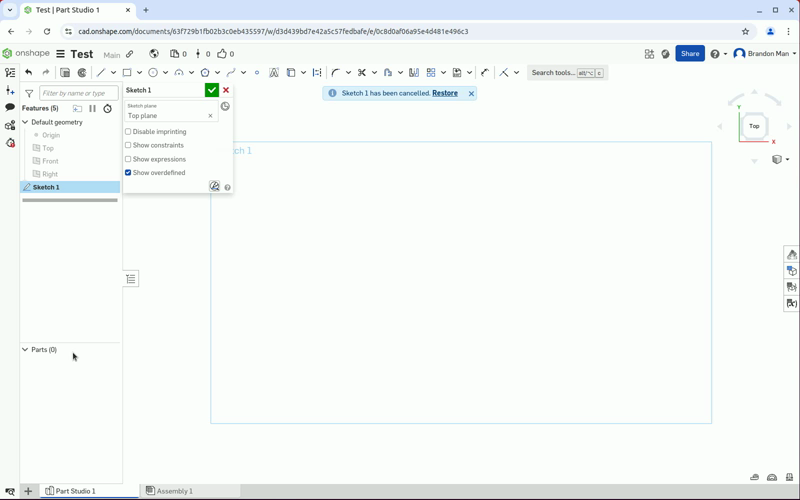
key(y)
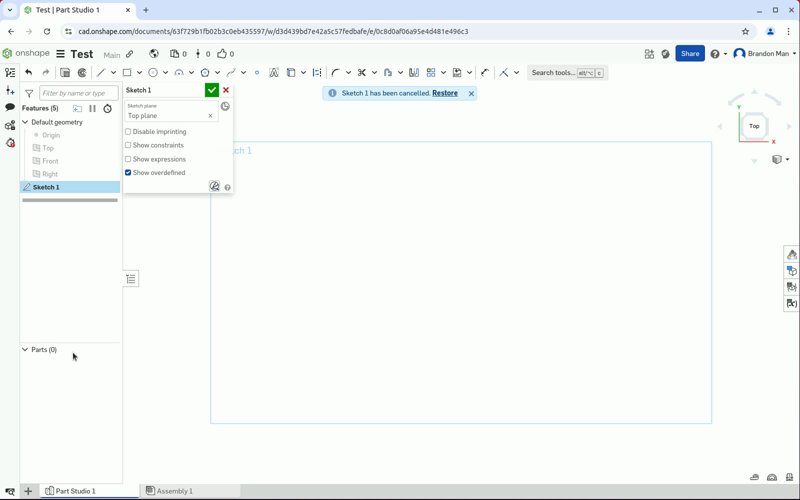
key(a)
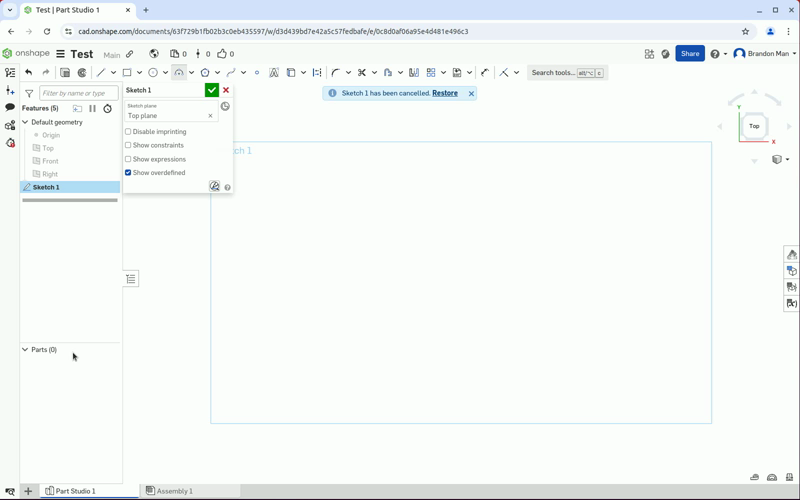
key_down(shift)
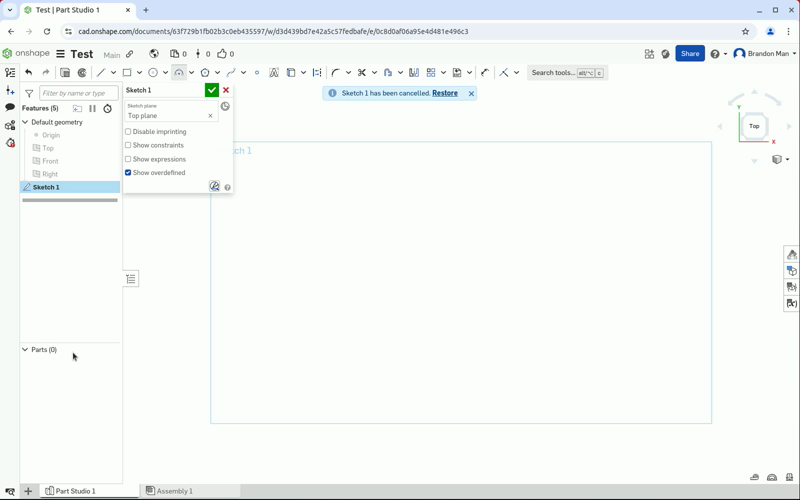
mouse_move(460, 282)
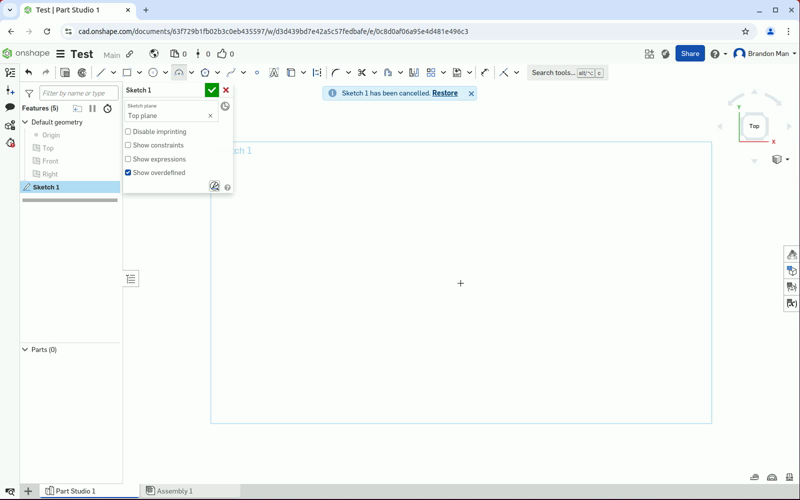
click(460, 282)
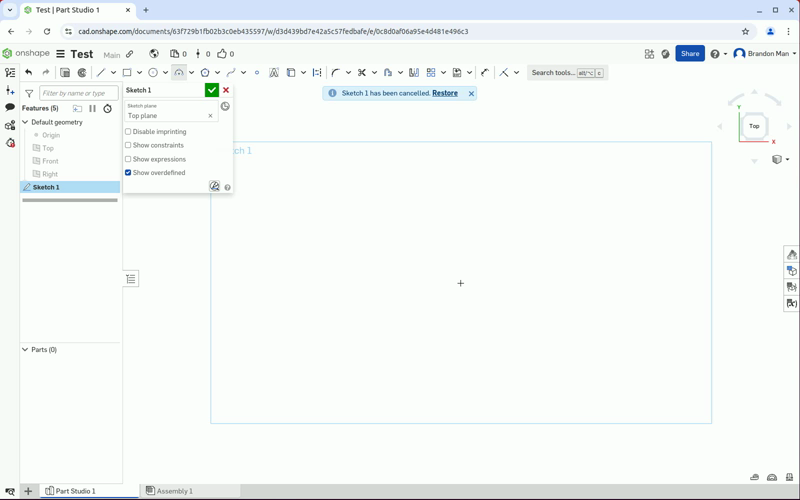
key_up(shift)
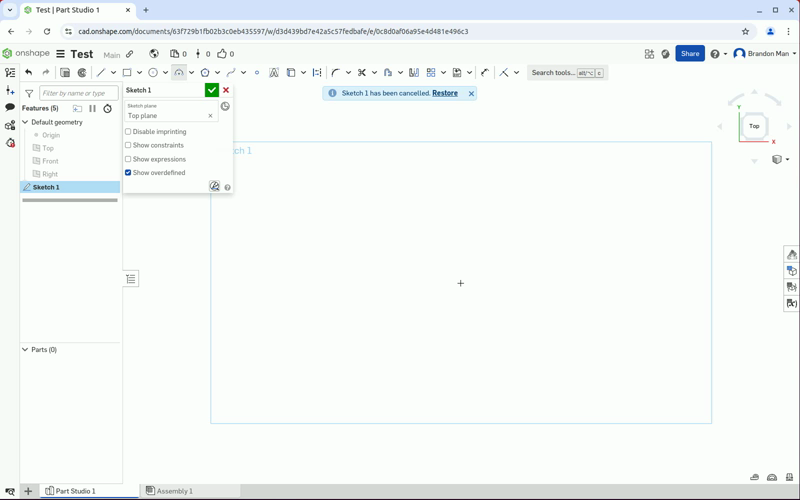
key_down(shift)
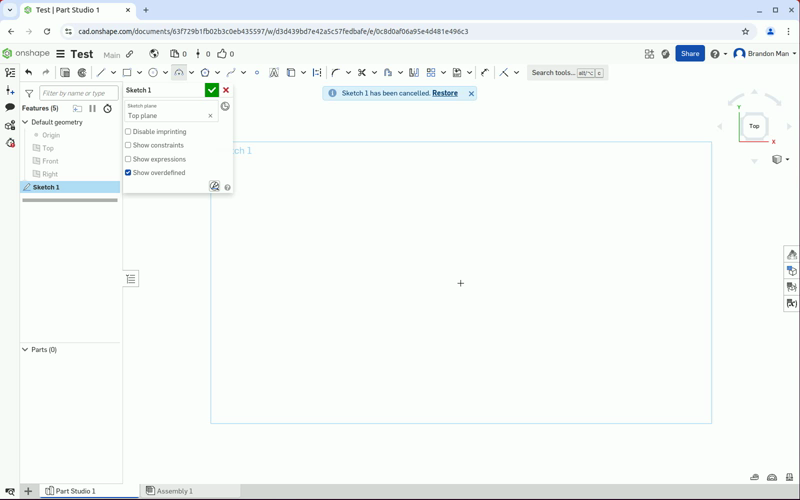
mouse_move(573, 282)
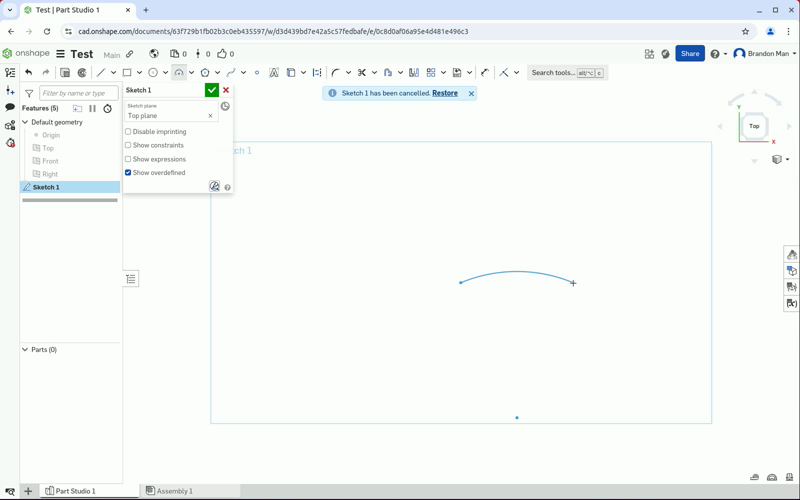
click(573, 282)
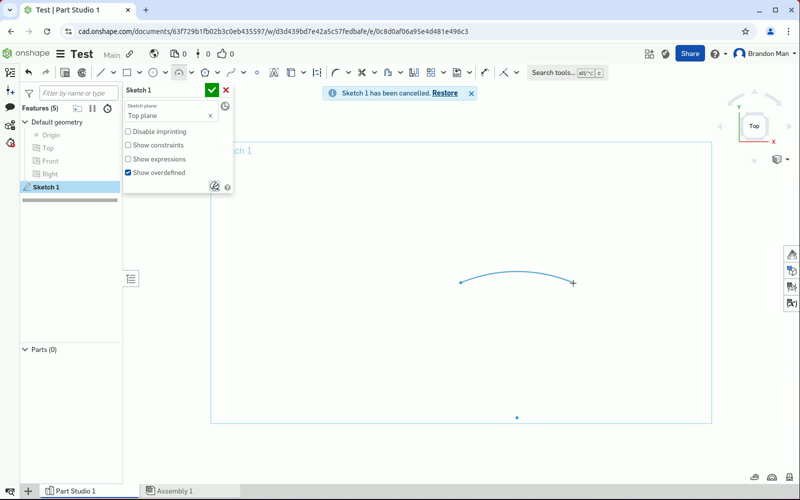
mouse_move(516, 339)
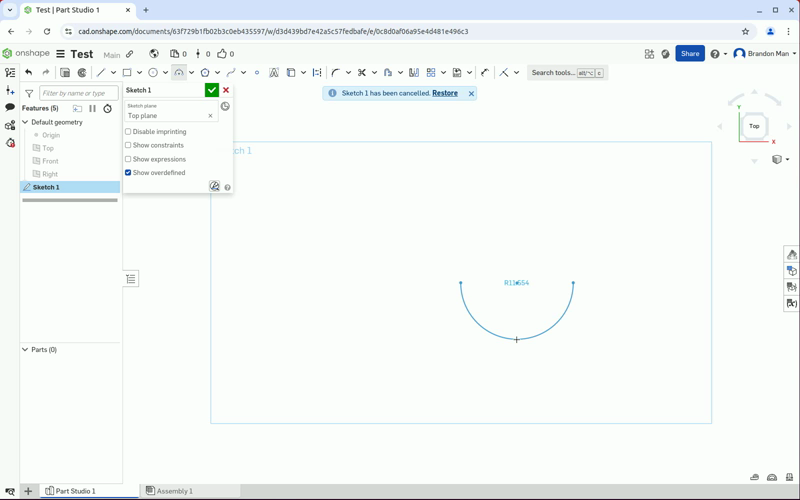
click(516, 339)
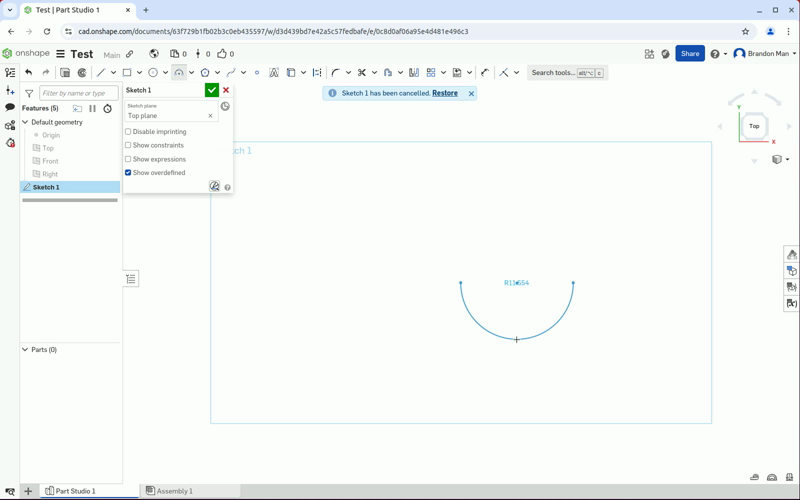
key_up(shift)
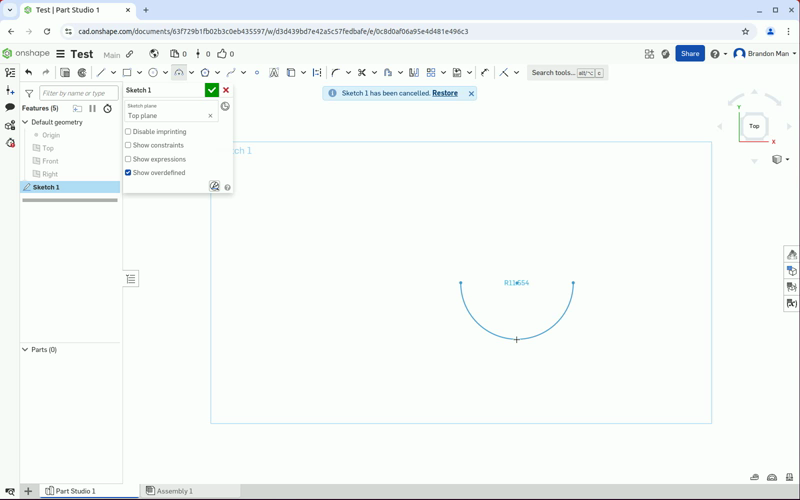
key(esc)
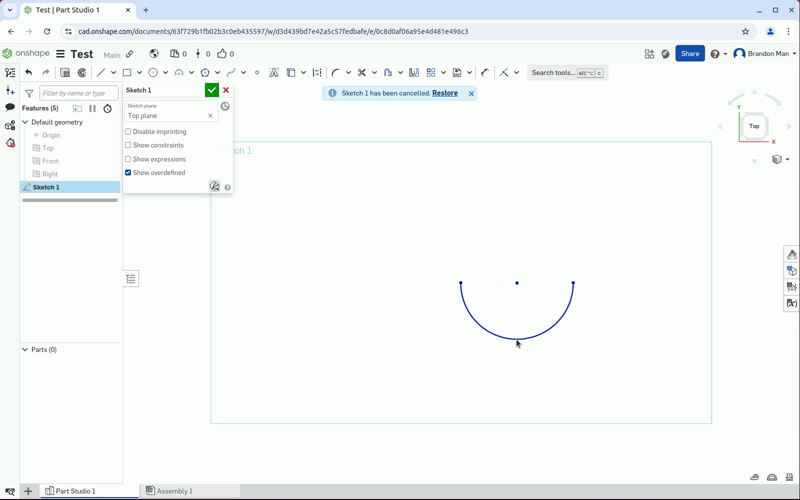
key(l)
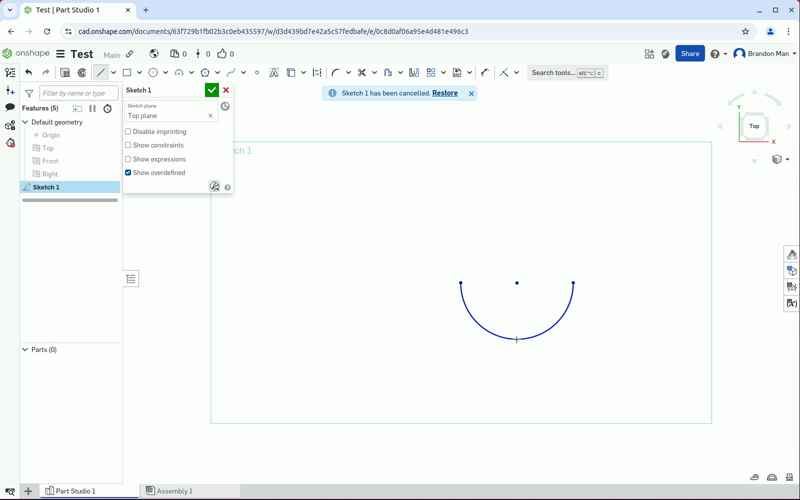
mouse_move(573, 282)
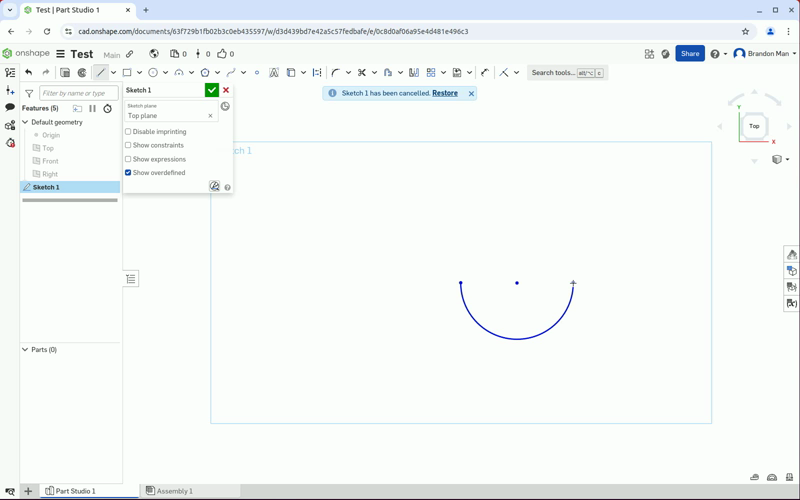
click(573, 282)
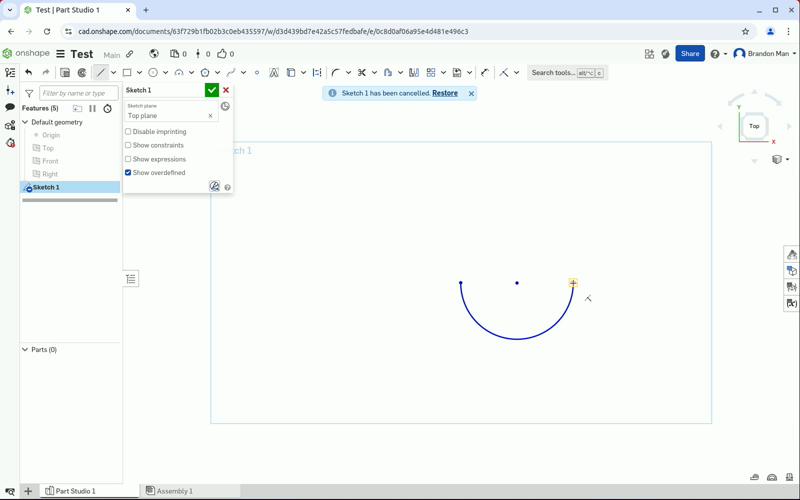
key_down(shift)
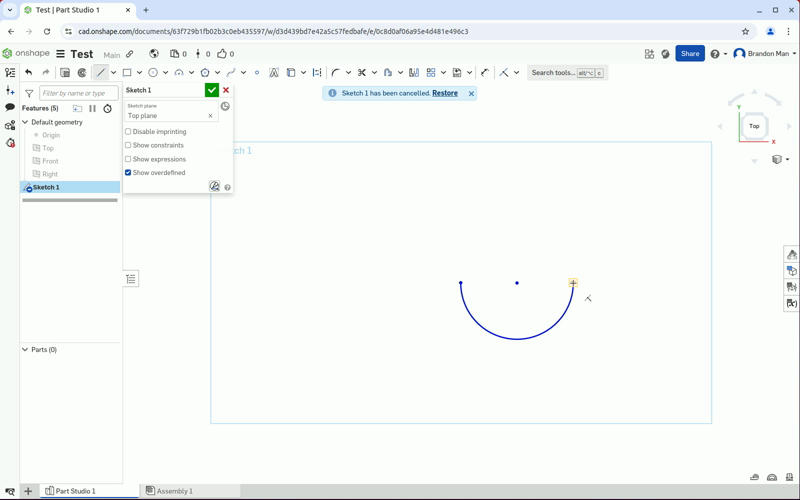
mouse_move(589, 282)
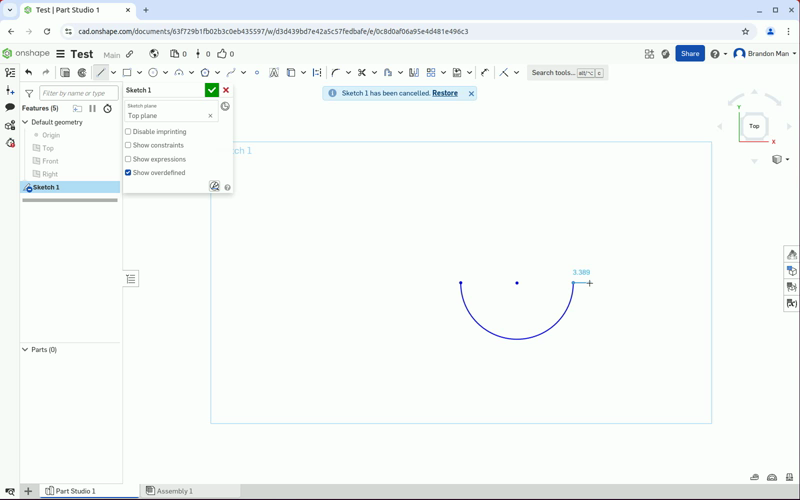
mouse_move(573, 237)
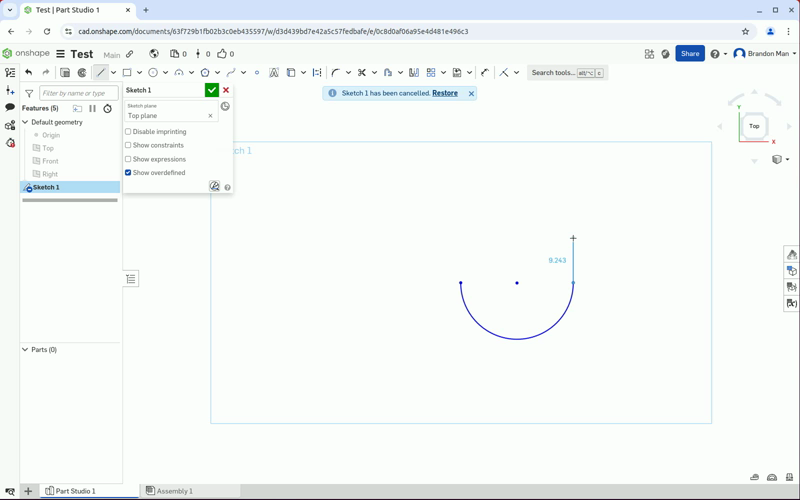
click(573, 237)
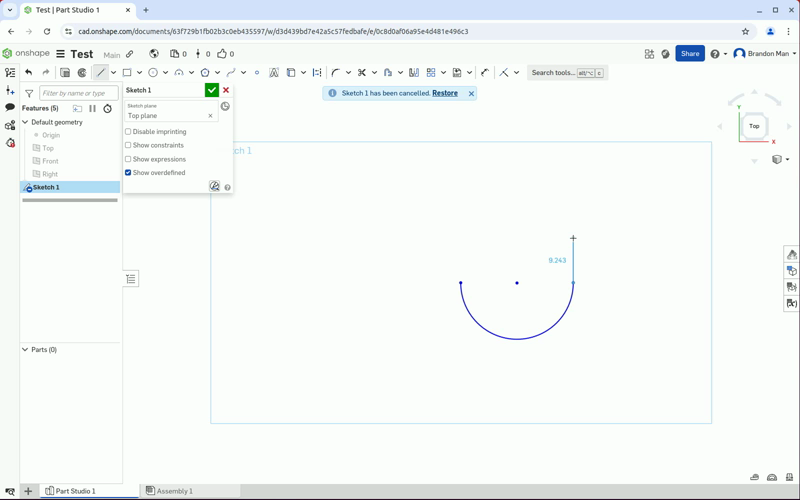
key_up(shift)
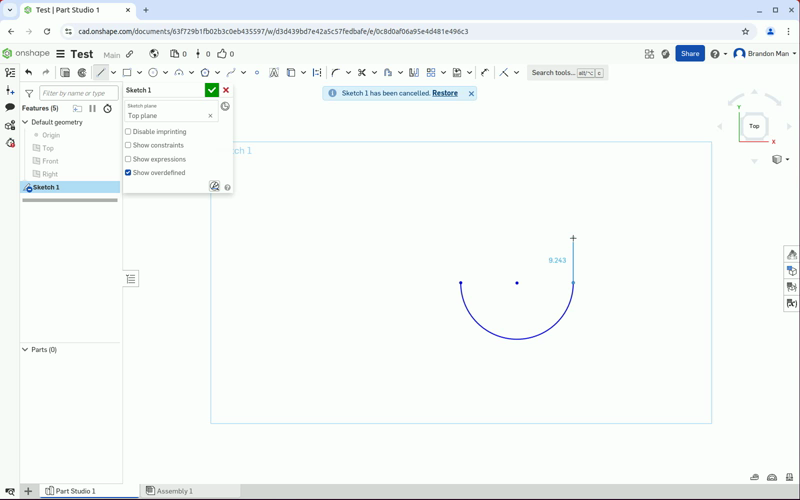
key_down(shift)
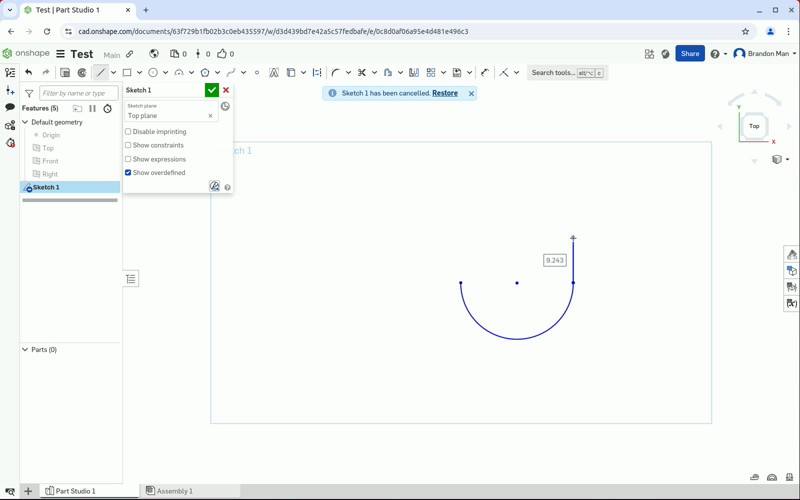
mouse_move(460, 237)
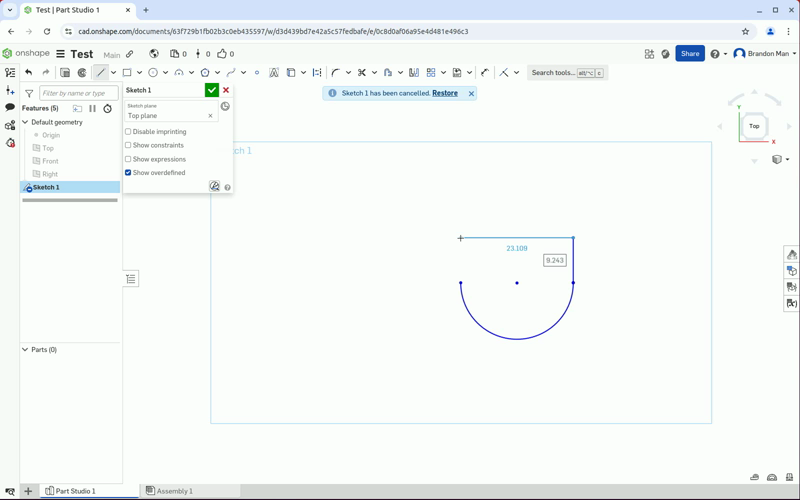
click(460, 237)
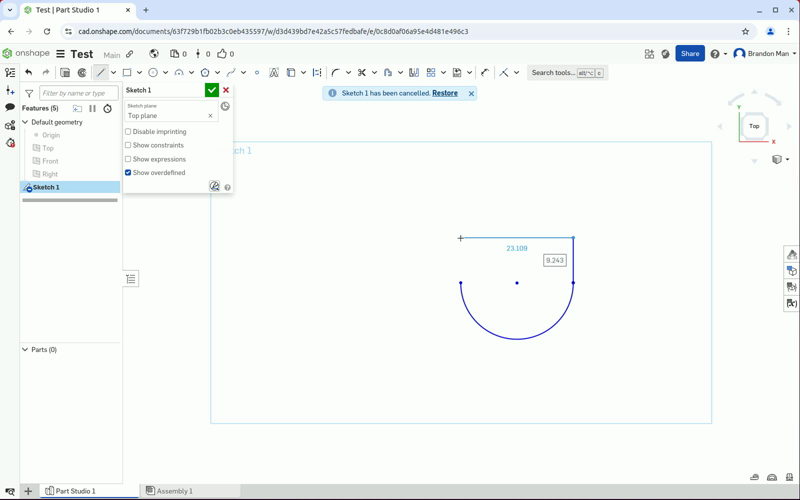
key_up(shift)
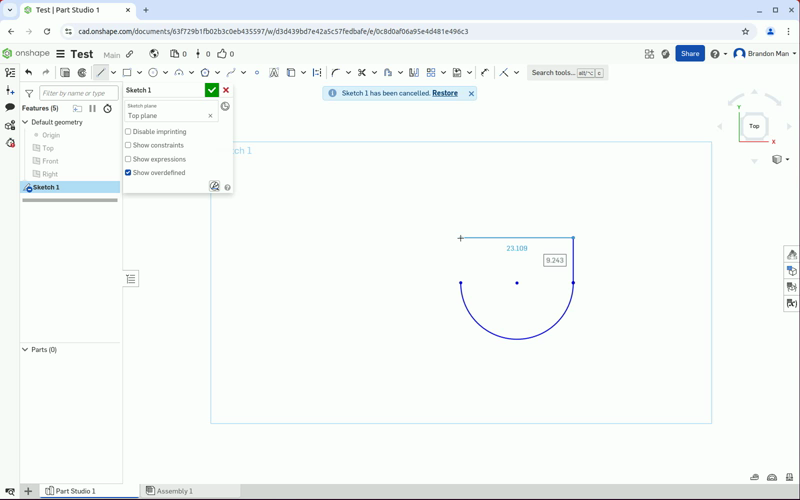
mouse_move(490, 237)
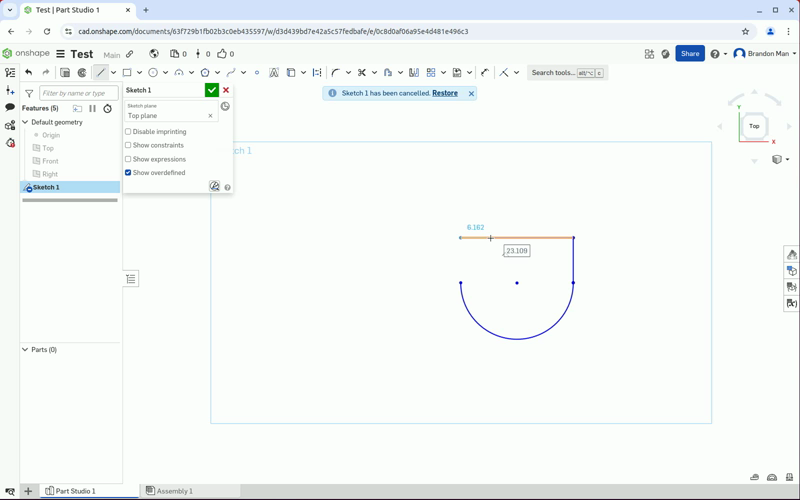
key_down(shift)
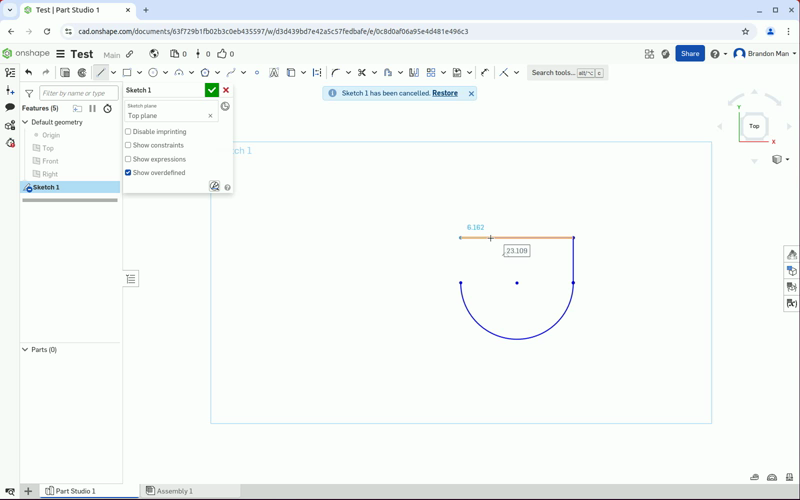
mouse_move(460, 282)
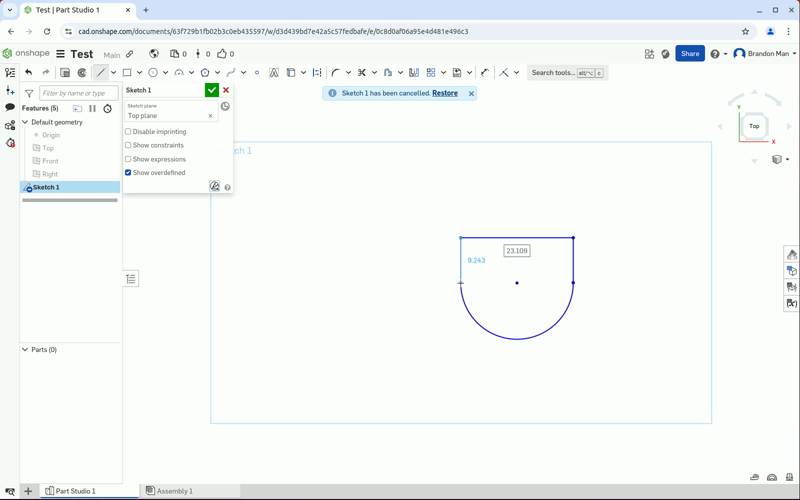
key_up(shift)
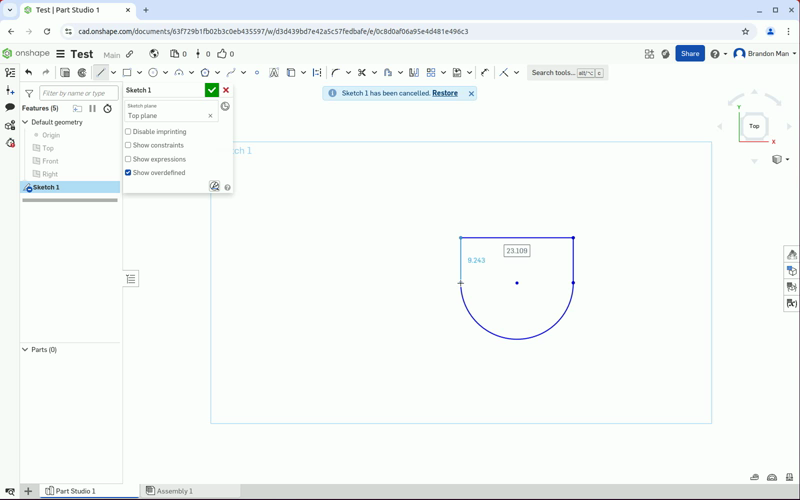
click(460, 282)
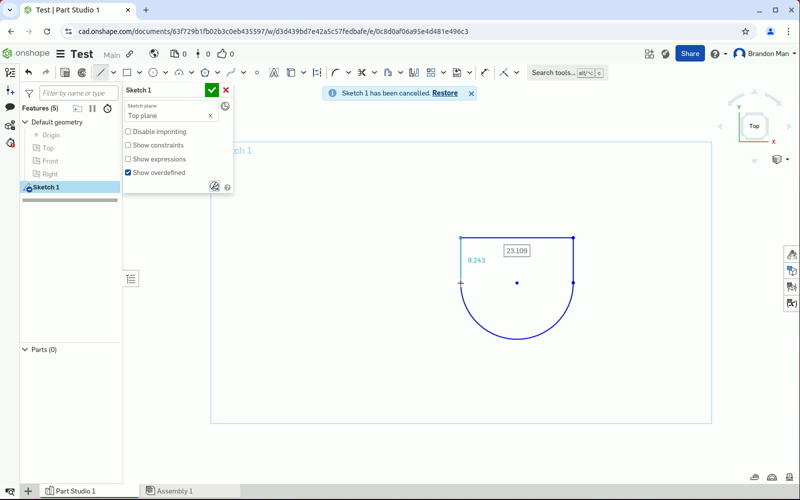
key(esc)
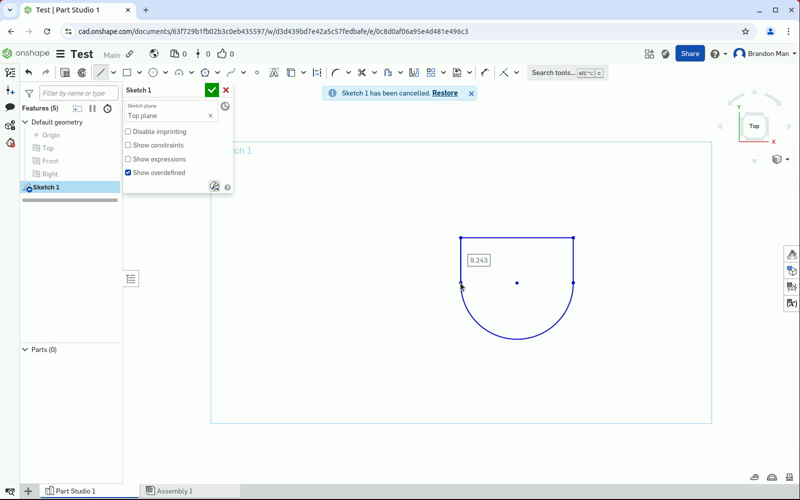
mouse_move(523, 278)
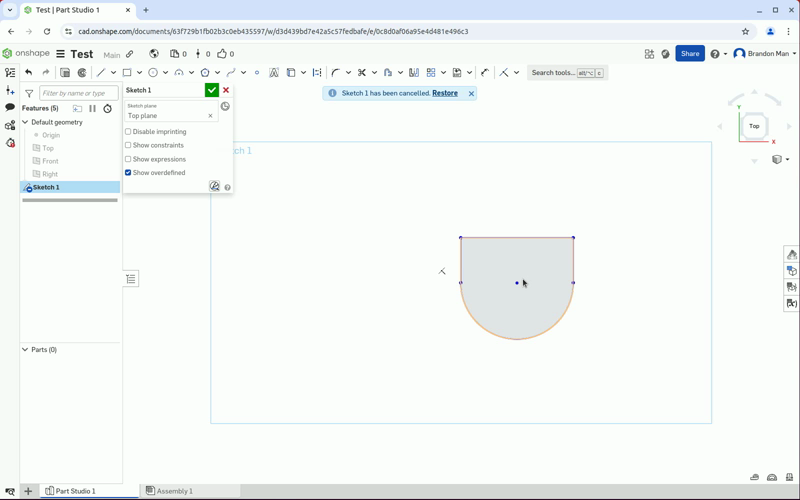
click(523, 278)
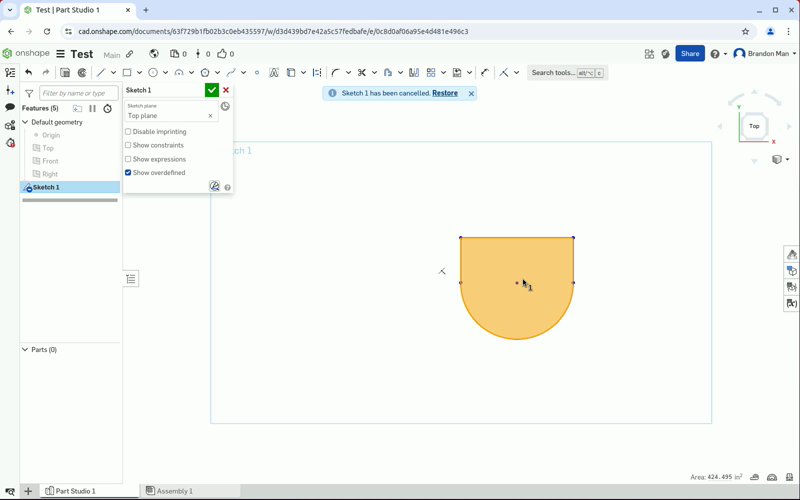
mouse_move(73, 352)
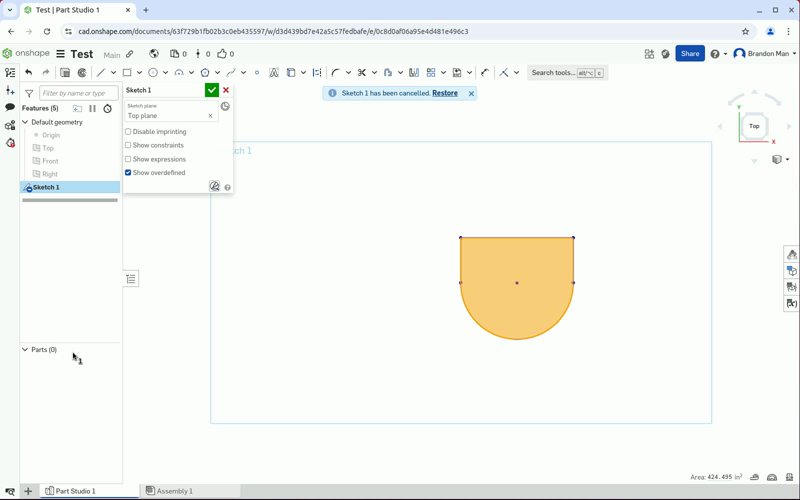
key(shift+y)
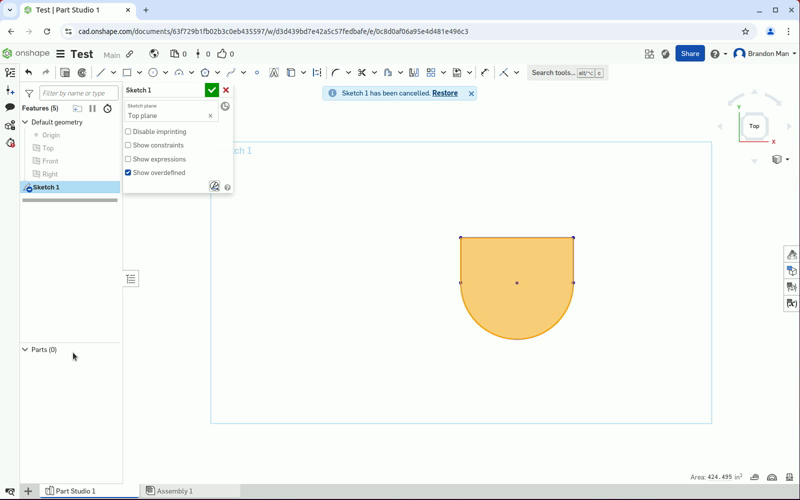
key(shift+e)
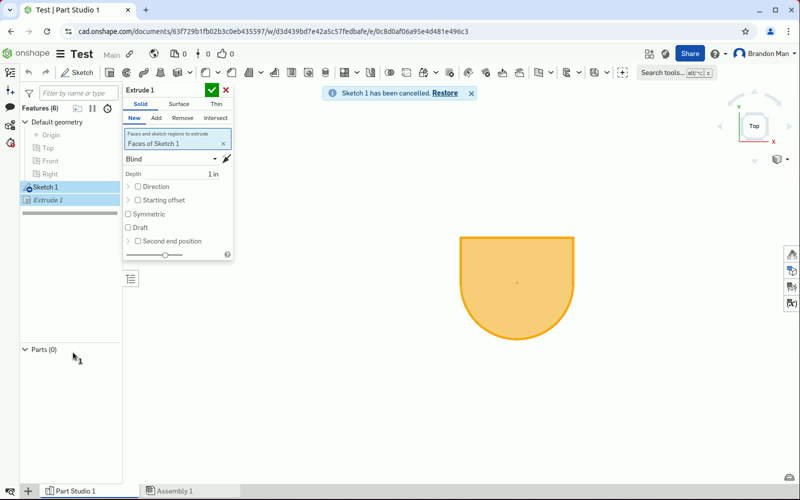
mouse_move(143, 106)
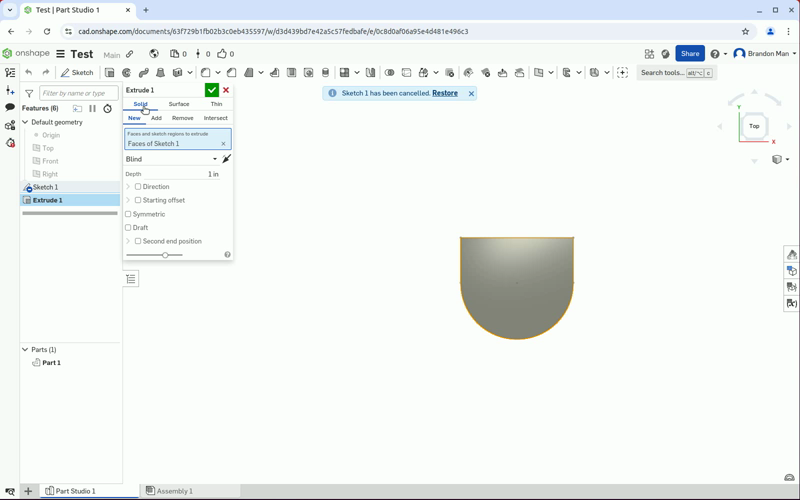
click(143, 106)
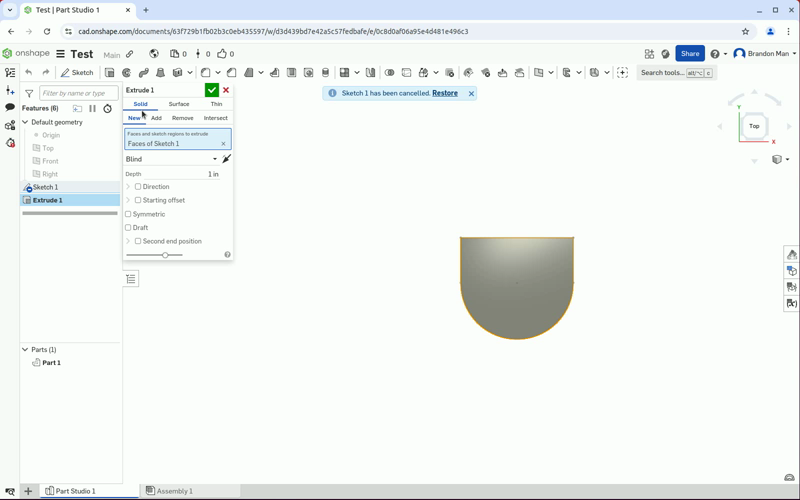
mouse_move(137, 120)
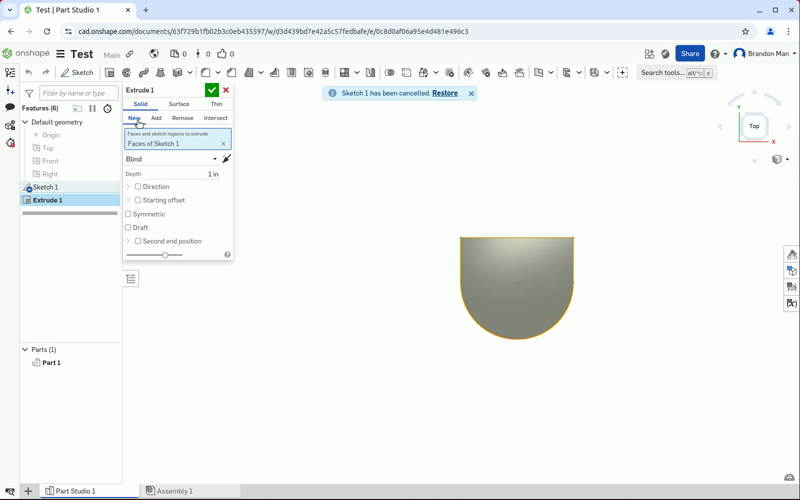
click(137, 120)
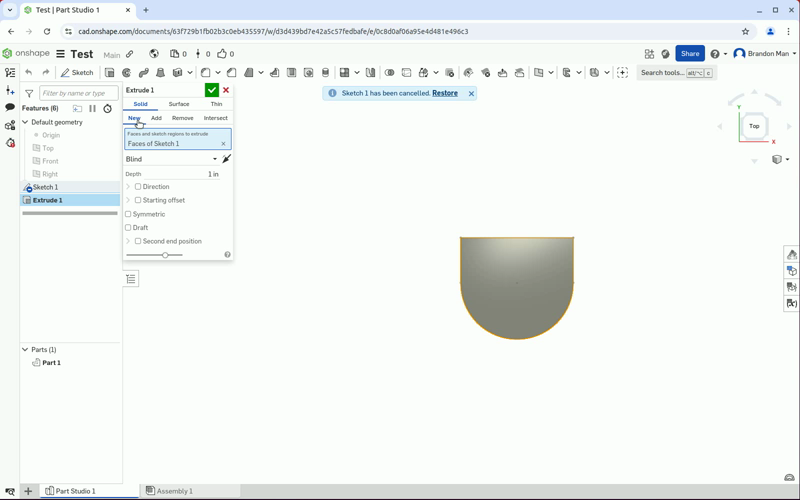
key(tab, 4)
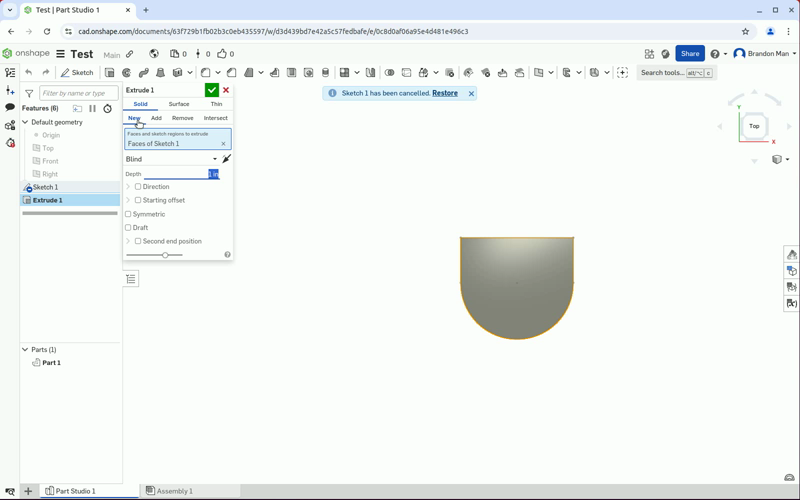
text(23.108)
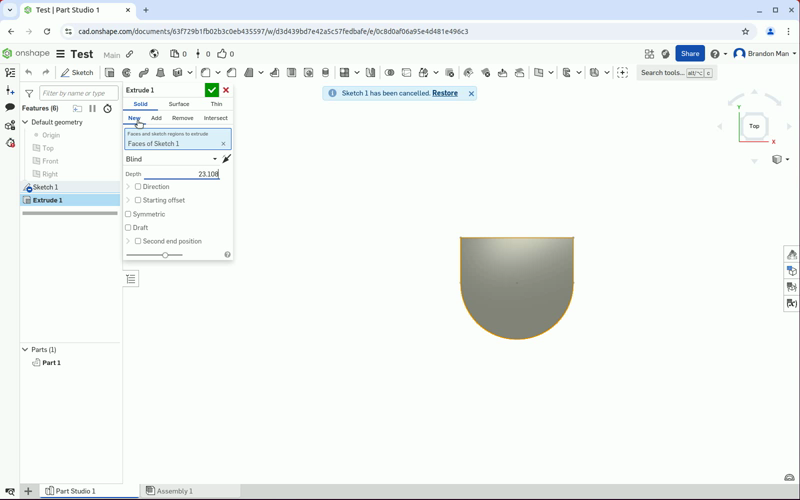
key(enter)
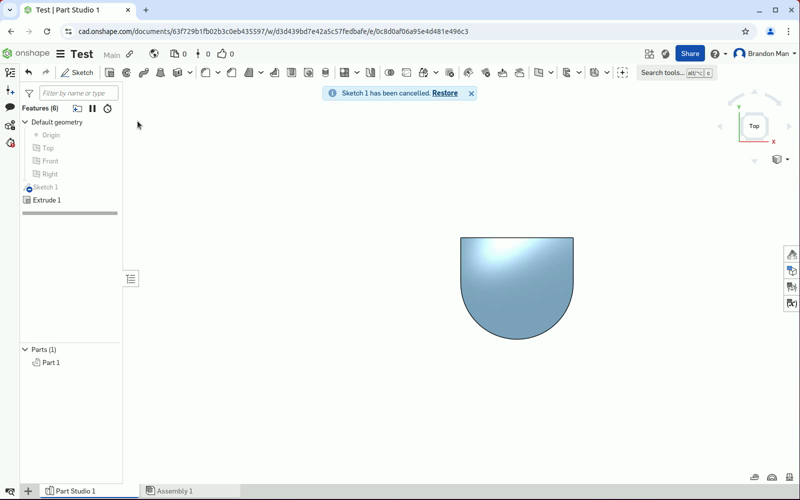
key(shift+h)
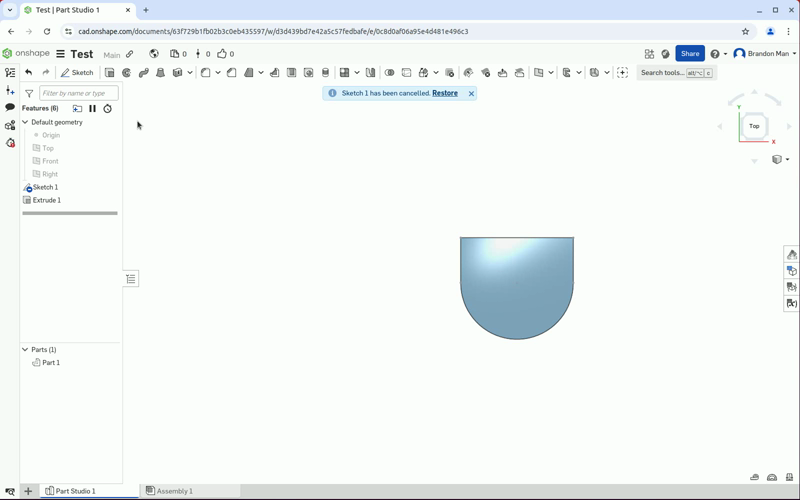
key(shift+h)
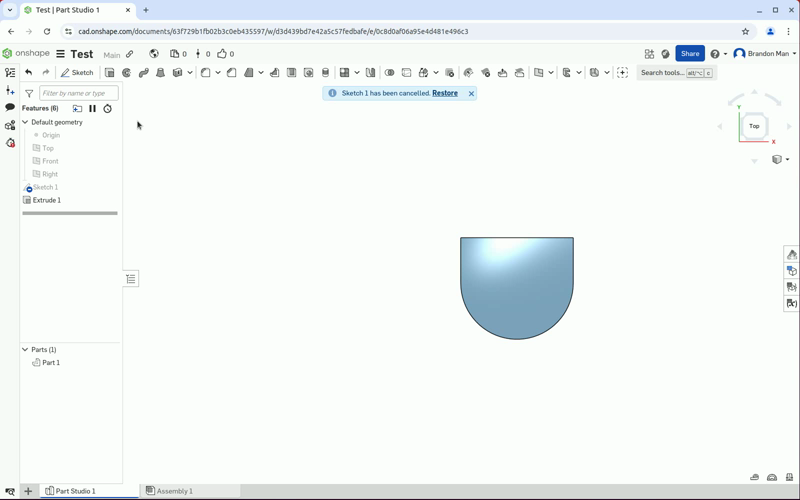
mouse_move(73, 189)
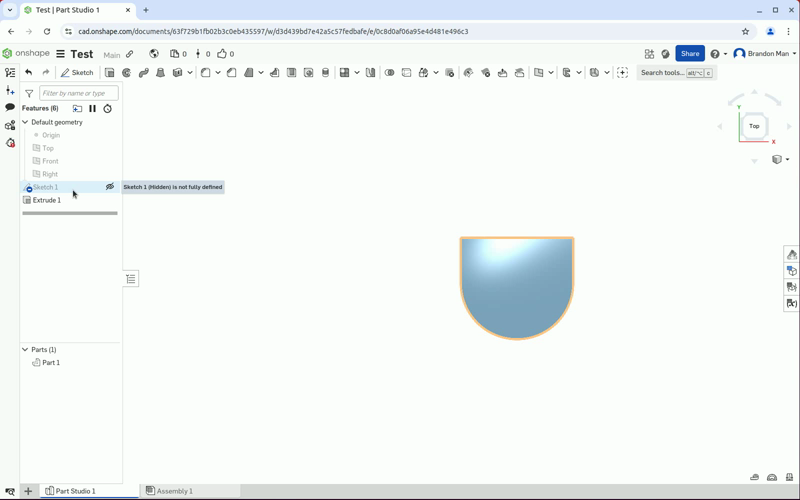
click(73, 189)
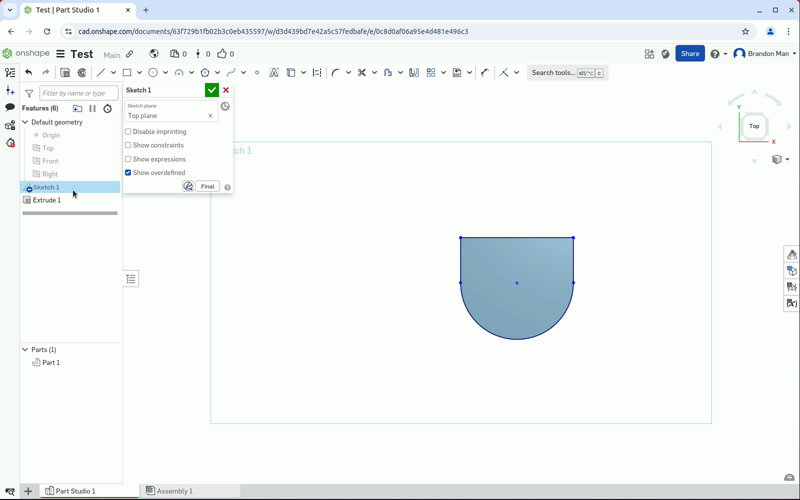
mouse_move(229, 92)
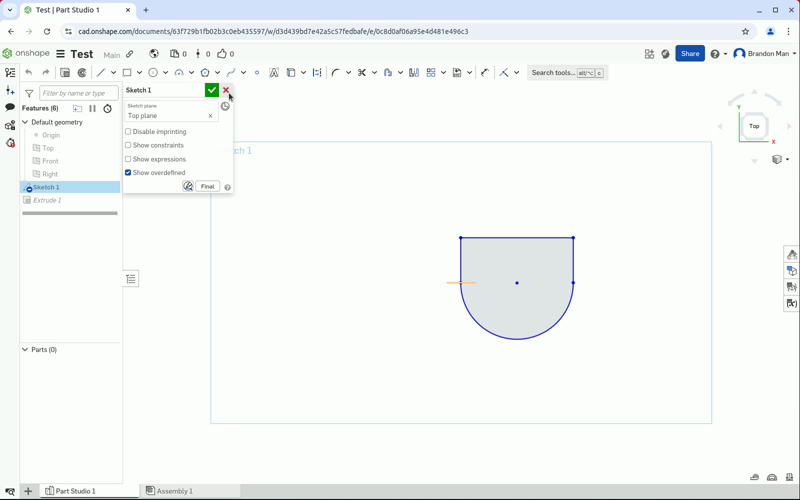
click(229, 92)
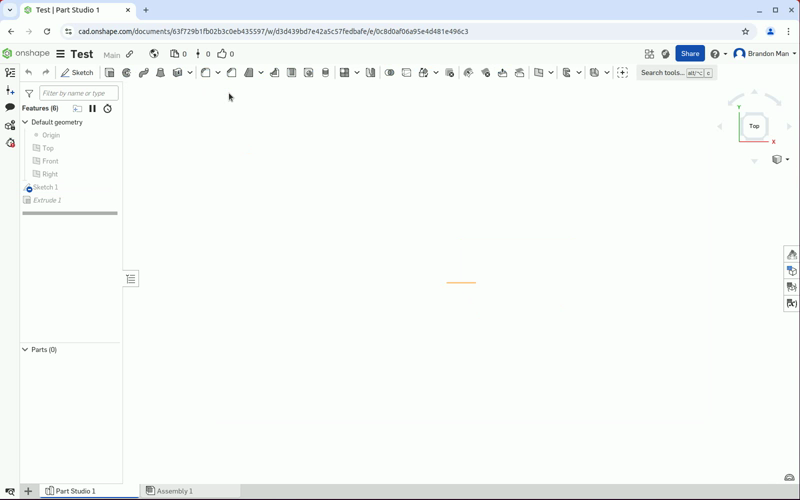
mouse_move(73, 352)
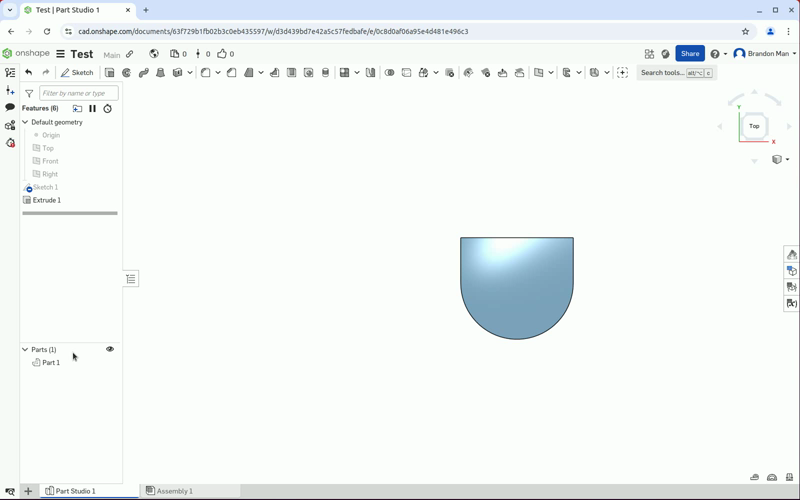
key(y)
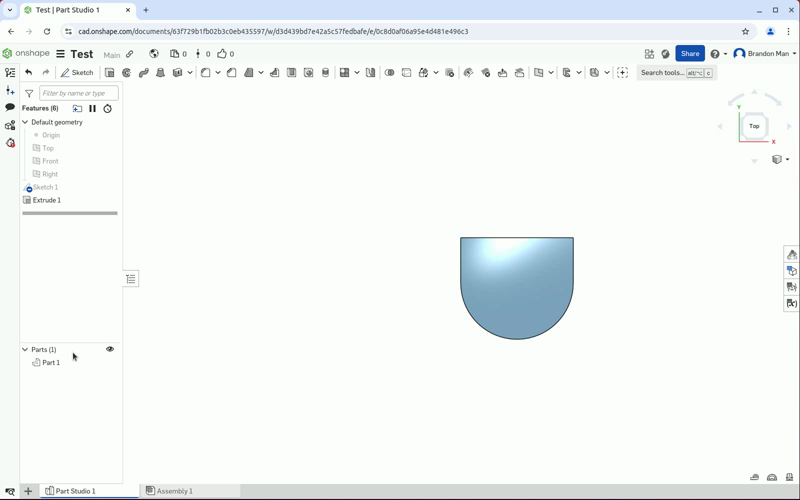
key(shift+p)
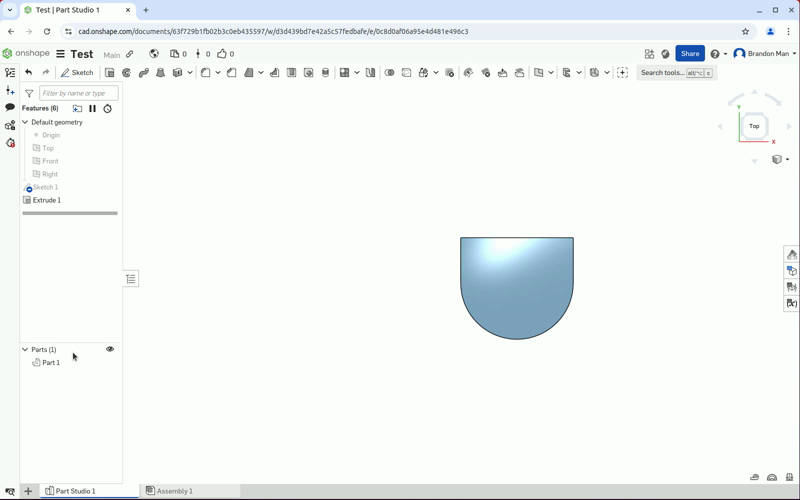
key(space)
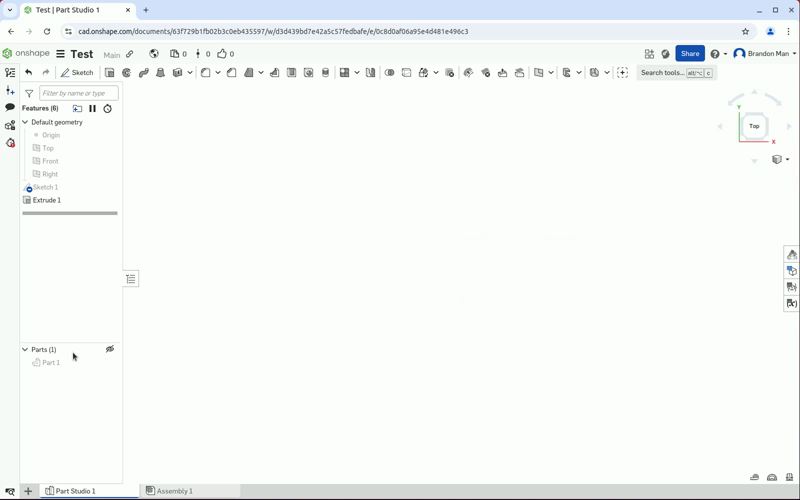
key_down(shift)
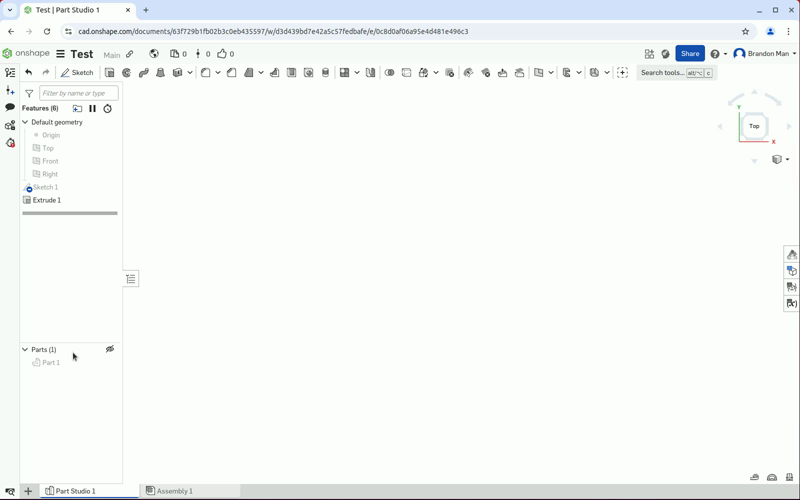
key(up)
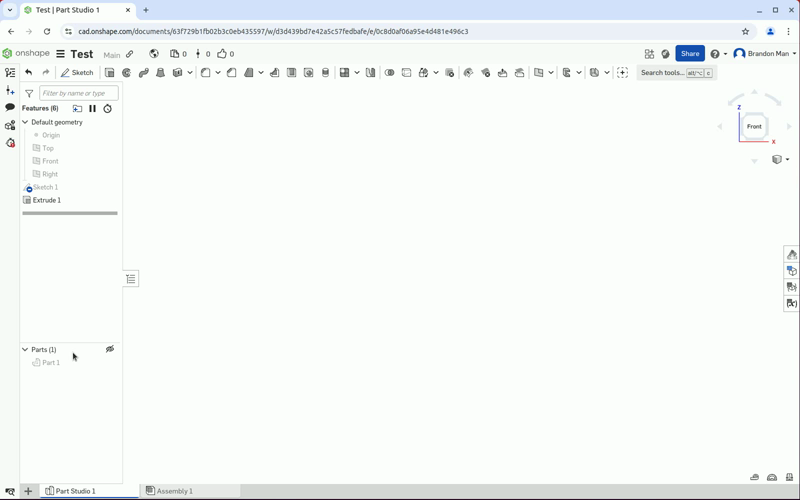
key_up(shift)
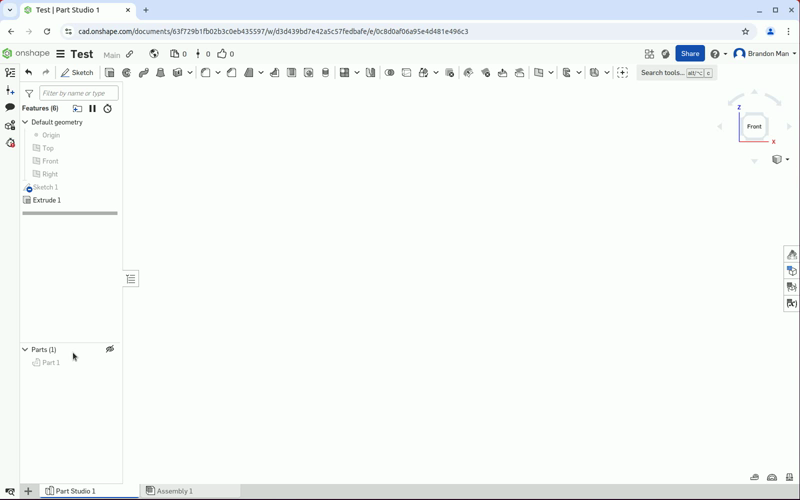
mouse_move(73, 352)
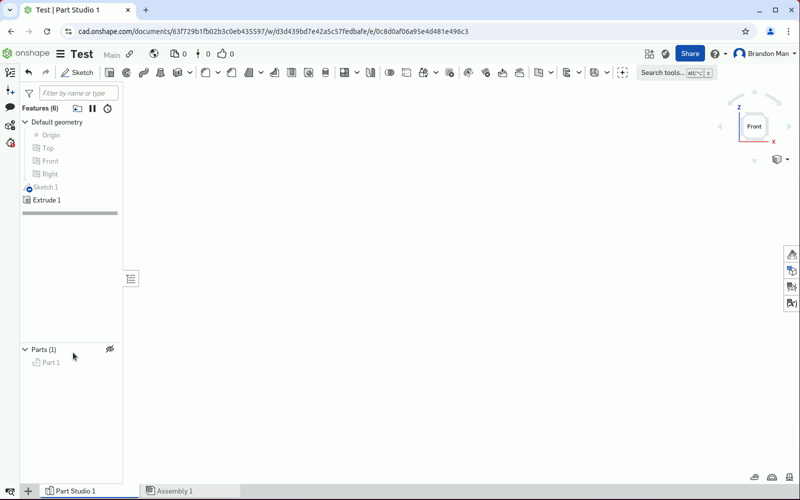
key(shift+y)
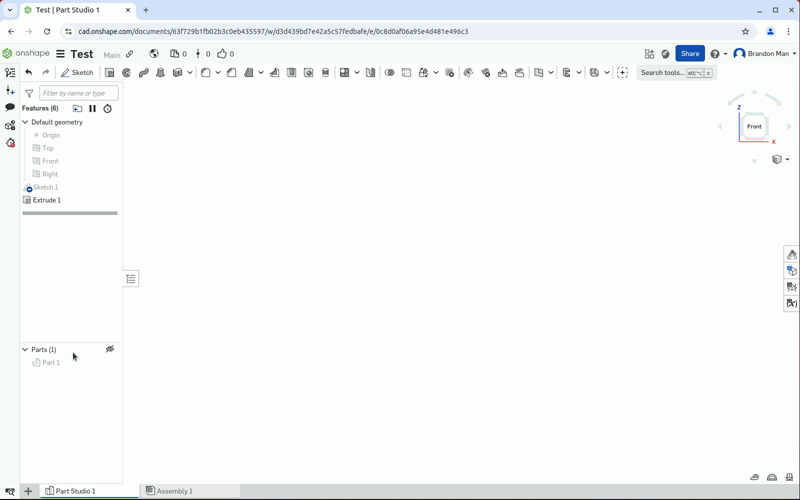
key(shift+s)
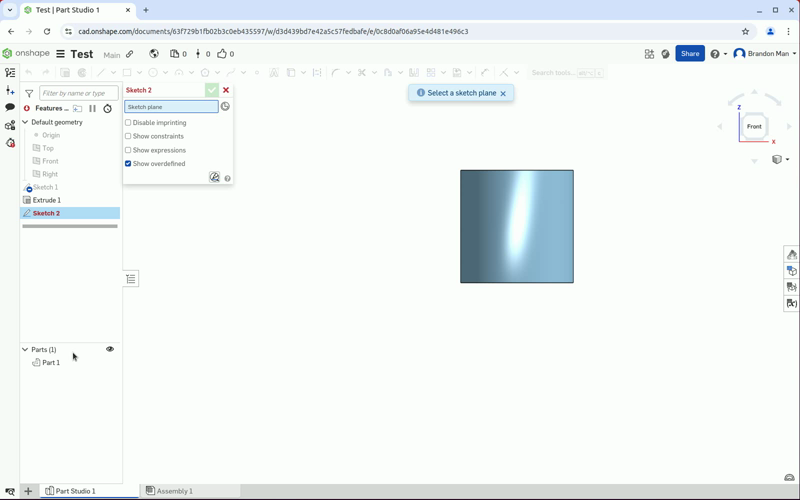
mouse_move(73, 163)
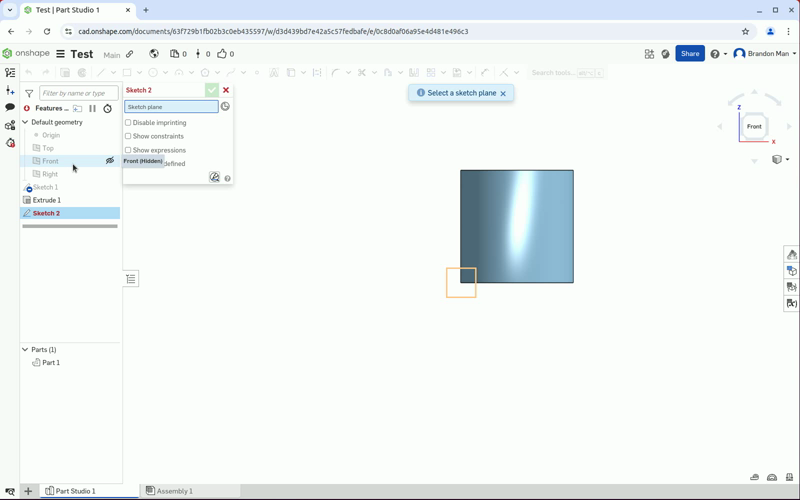
click(73, 163)
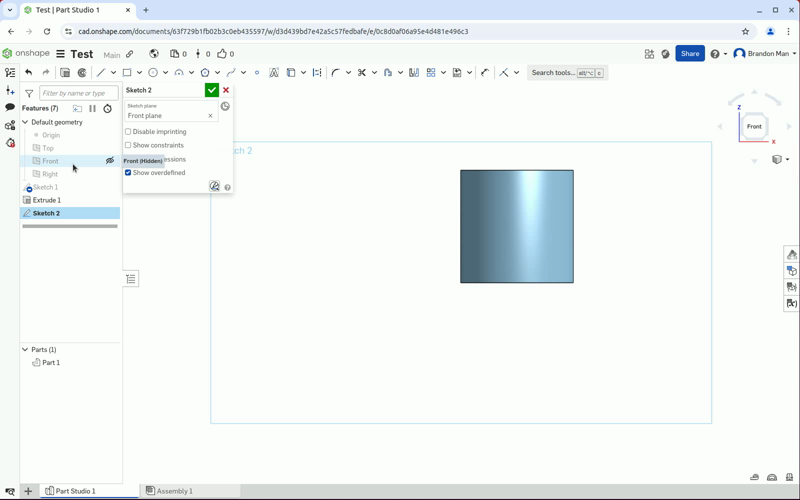
mouse_move(73, 352)
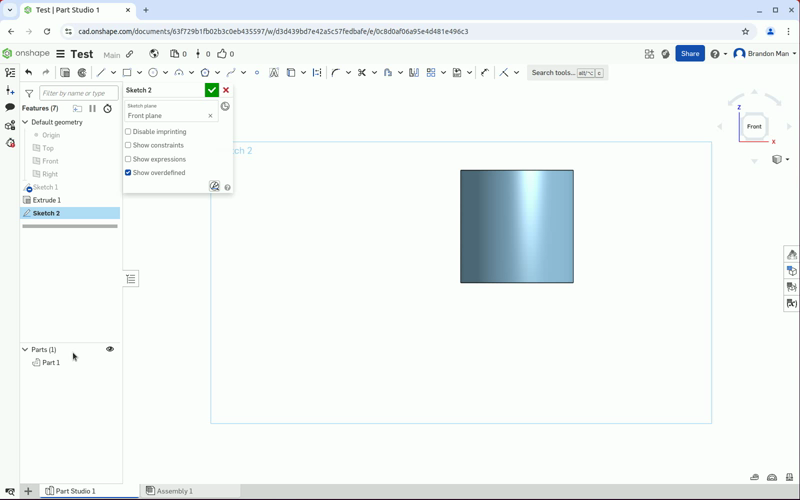
key(y)
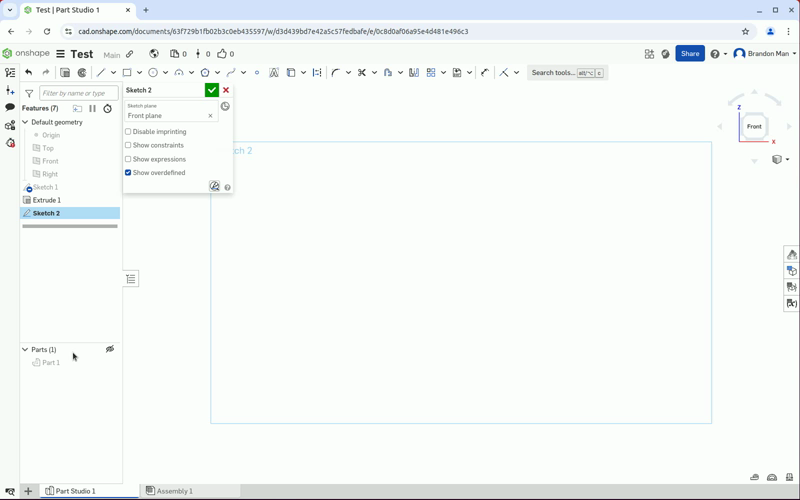
key(l)
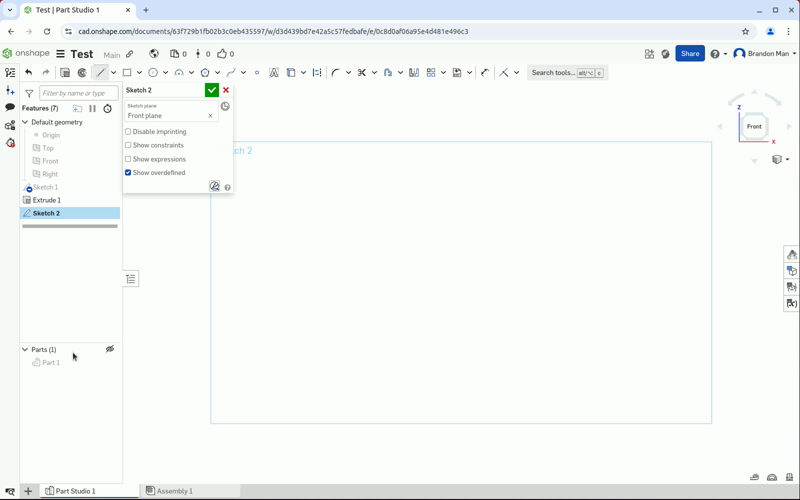
key_down(shift)
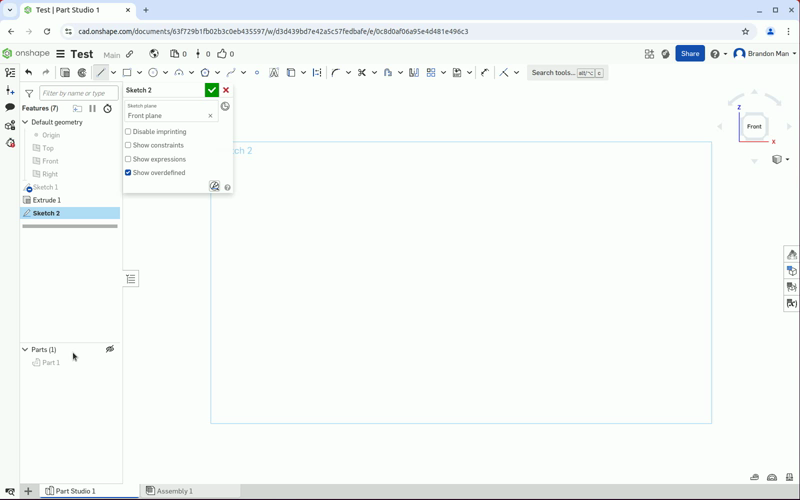
mouse_move(422, 237)
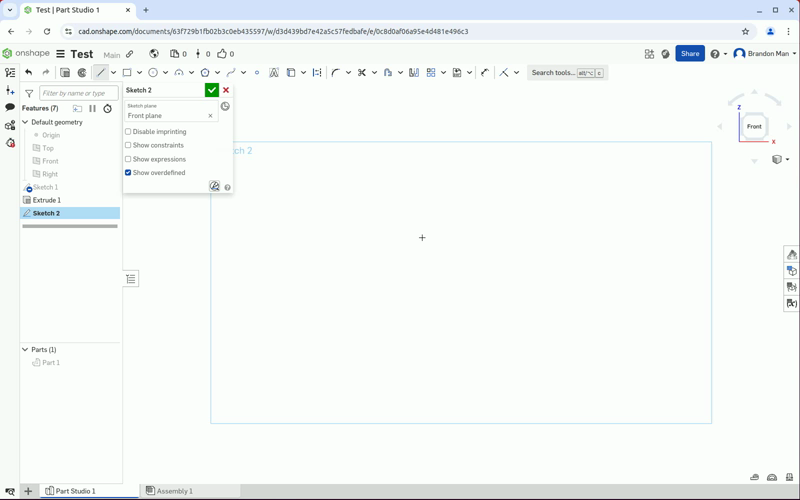
click(422, 237)
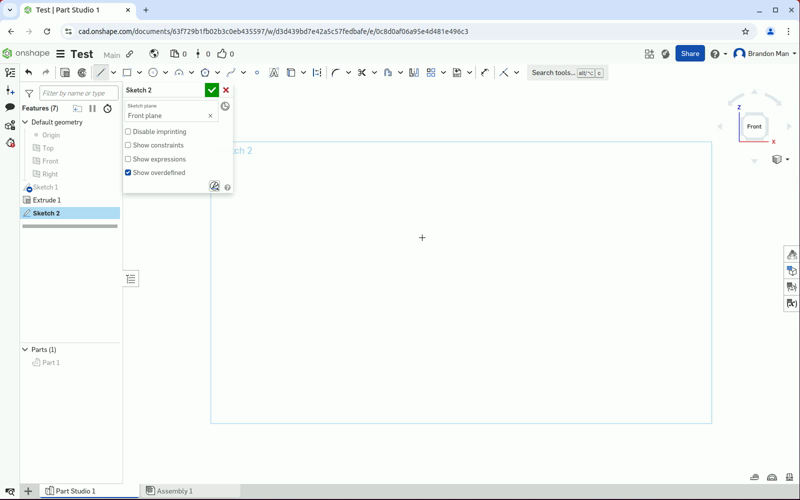
key_up(shift)
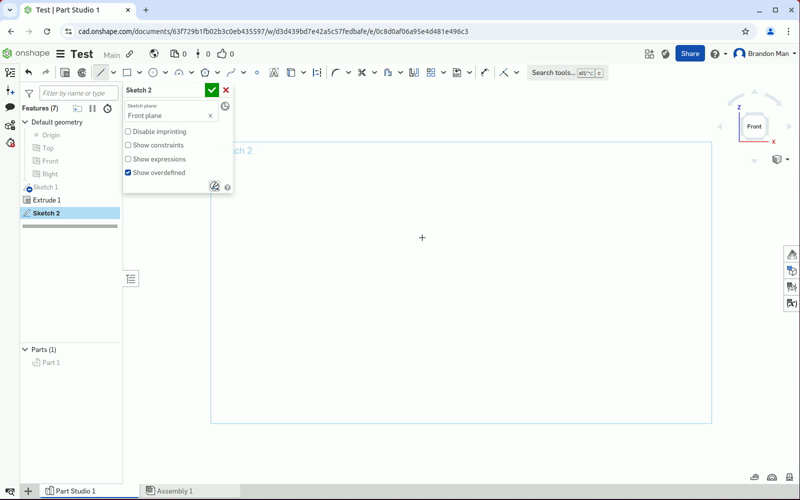
key_down(shift)
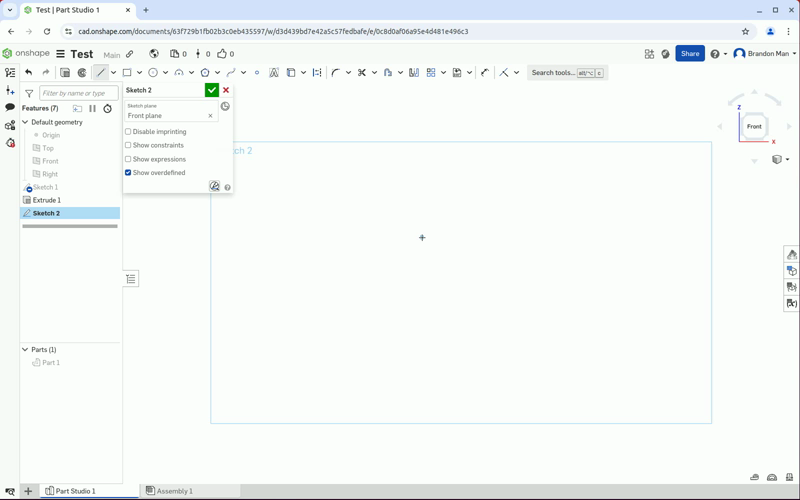
mouse_move(589, 279)
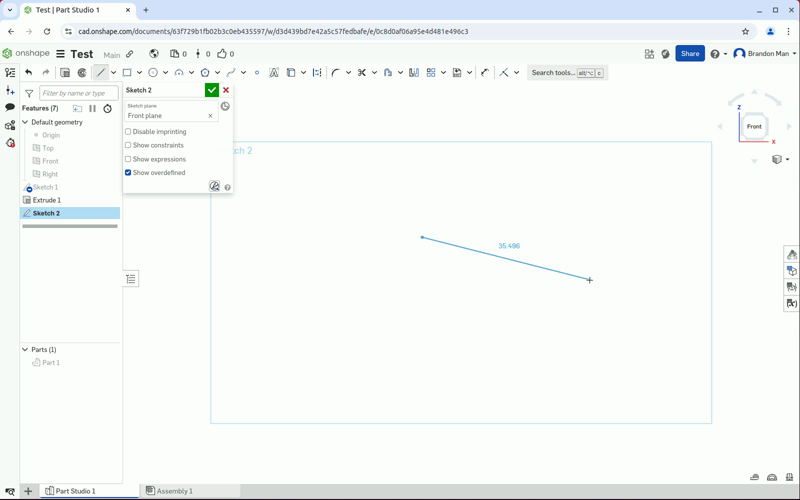
click(589, 279)
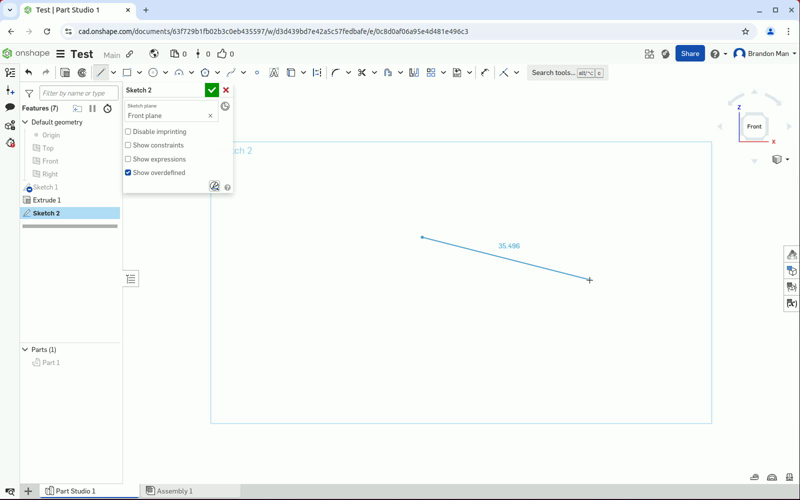
key_up(shift)
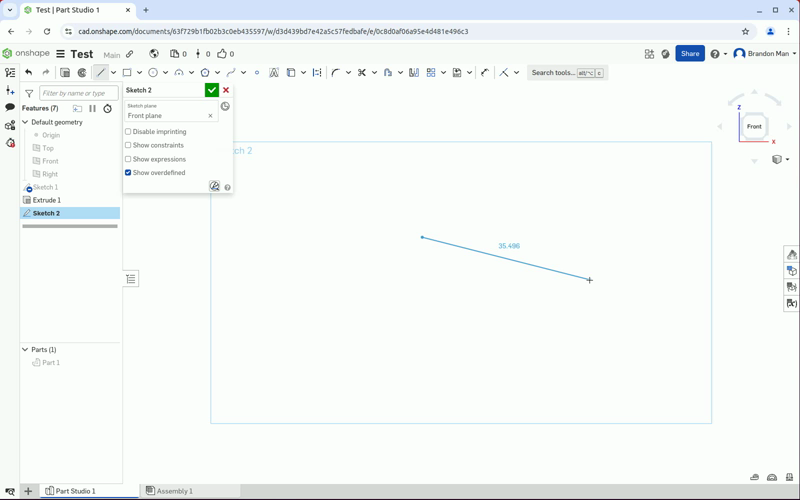
key_down(shift)
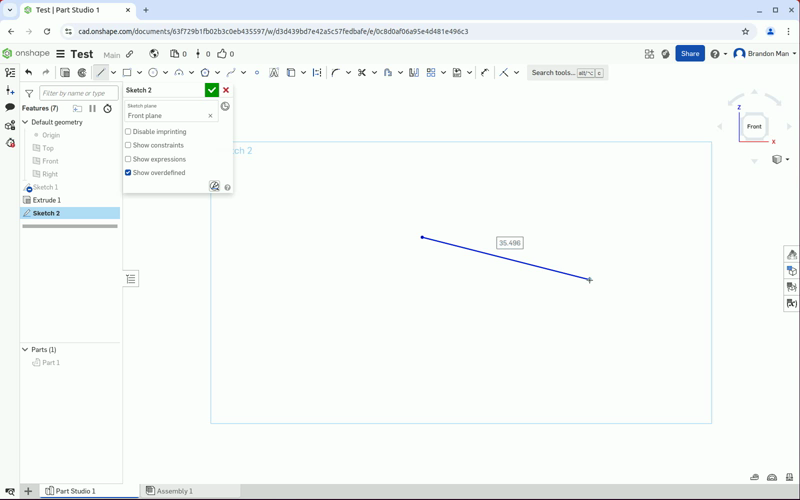
mouse_move(589, 144)
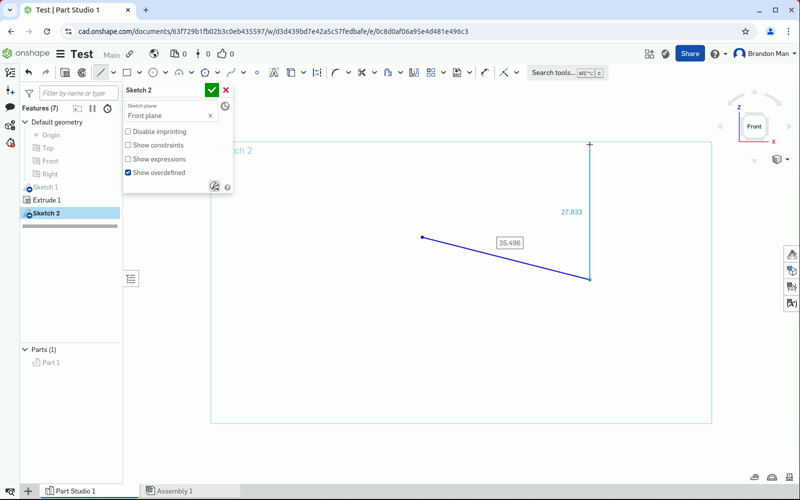
click(589, 144)
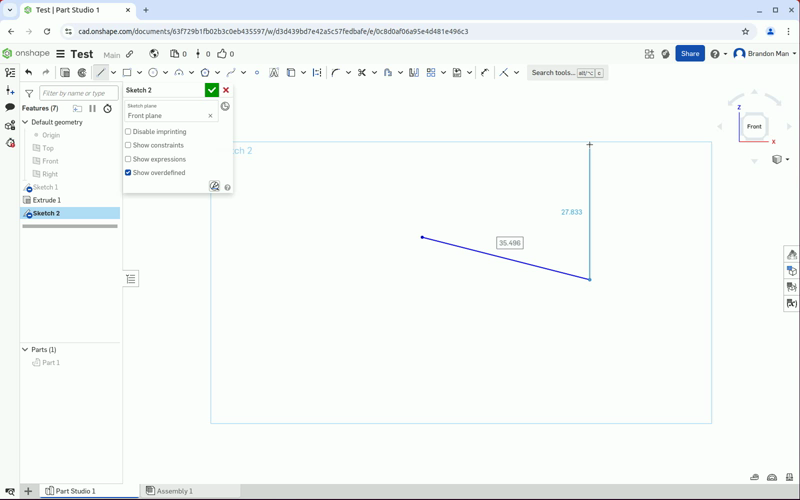
key_up(shift)
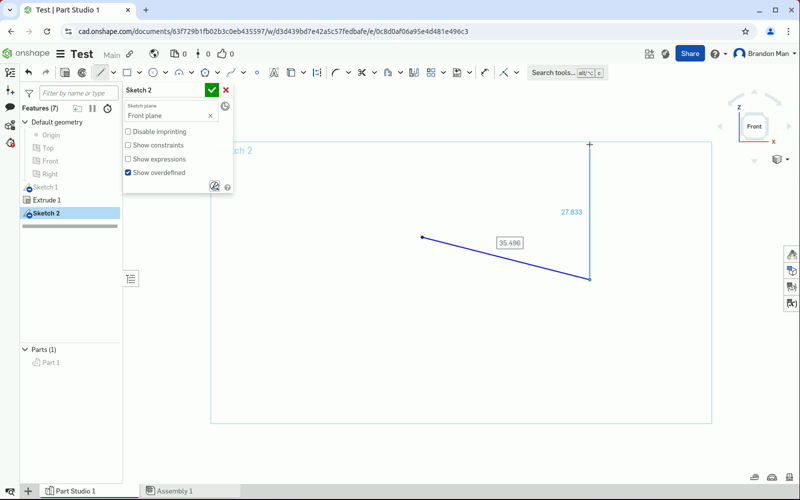
key_down(shift)
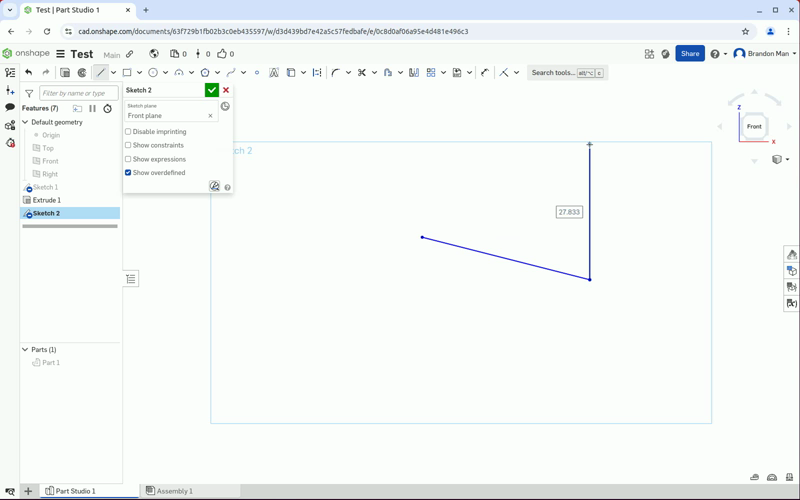
mouse_move(422, 114)
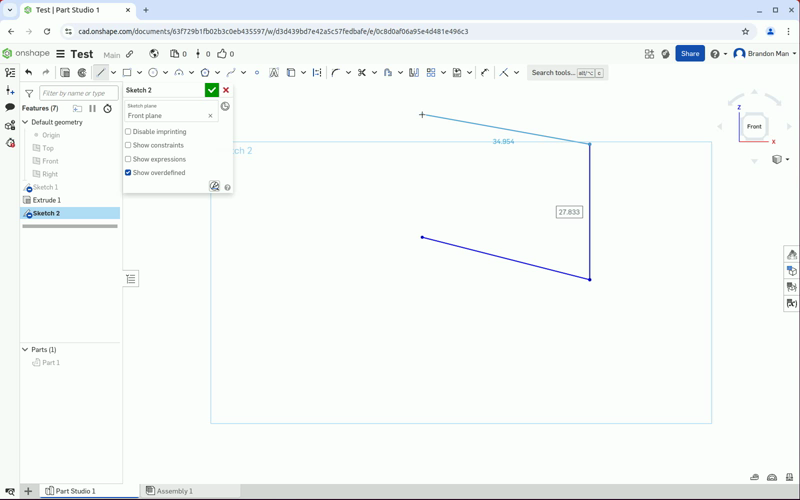
click(422, 114)
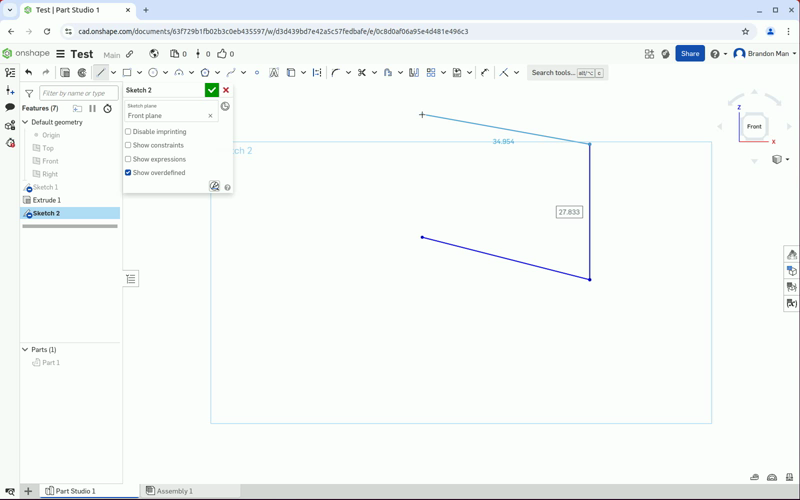
key_up(shift)
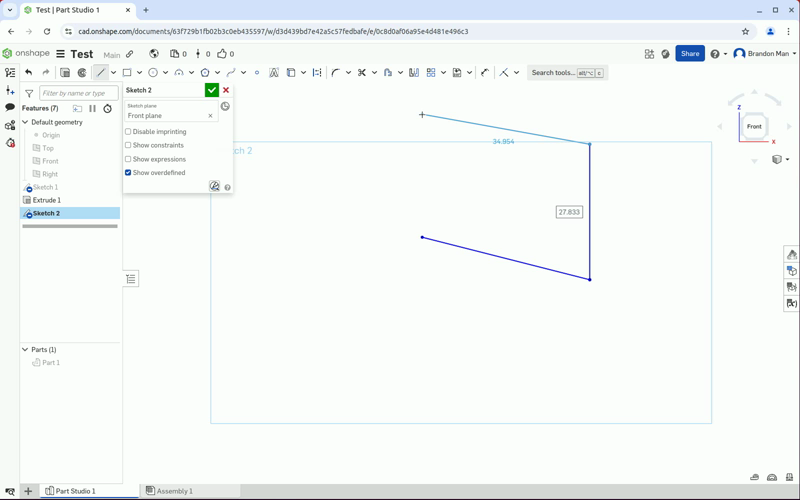
key_down(shift)
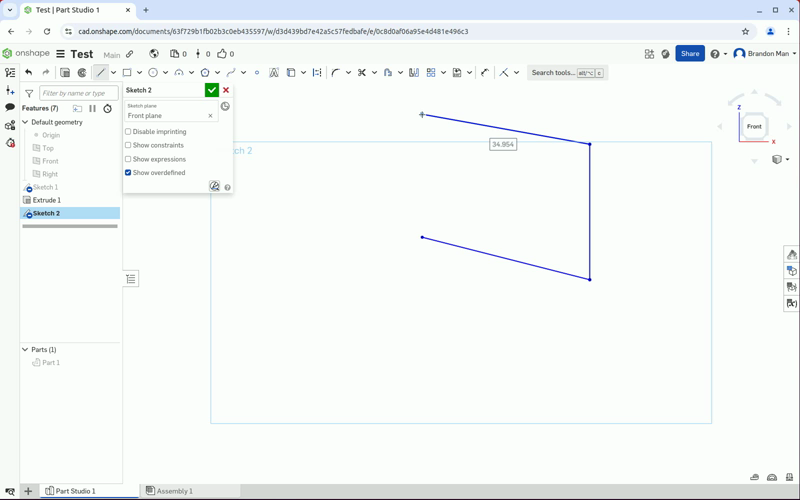
mouse_move(422, 237)
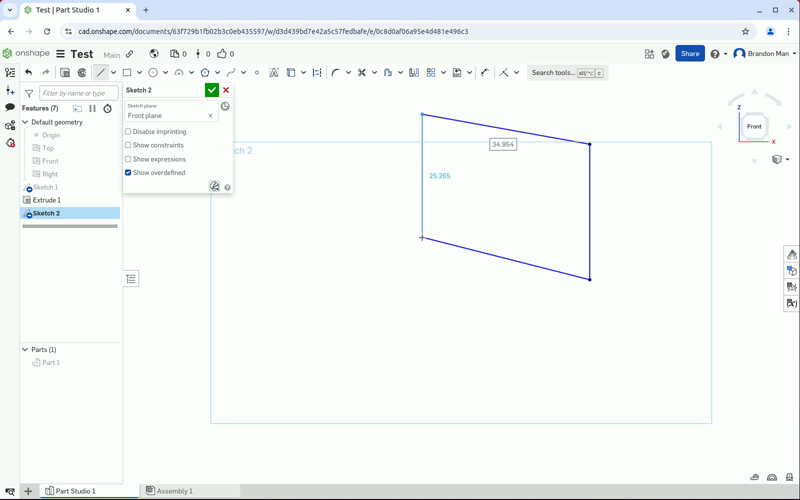
key_up(shift)
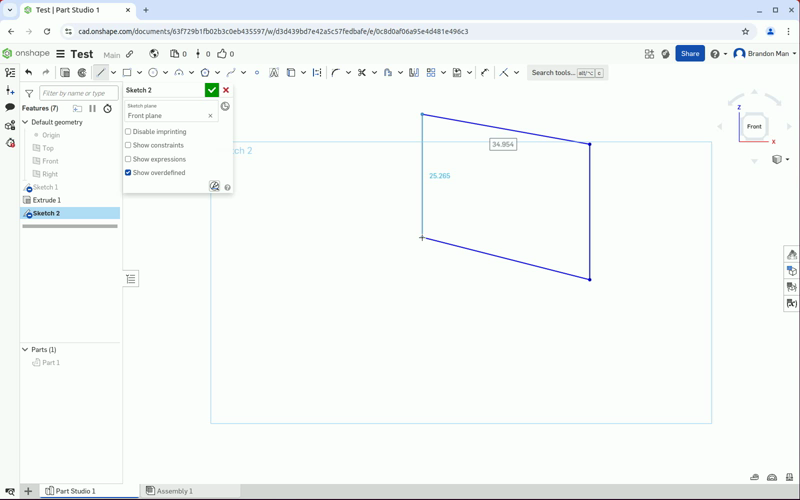
click(422, 237)
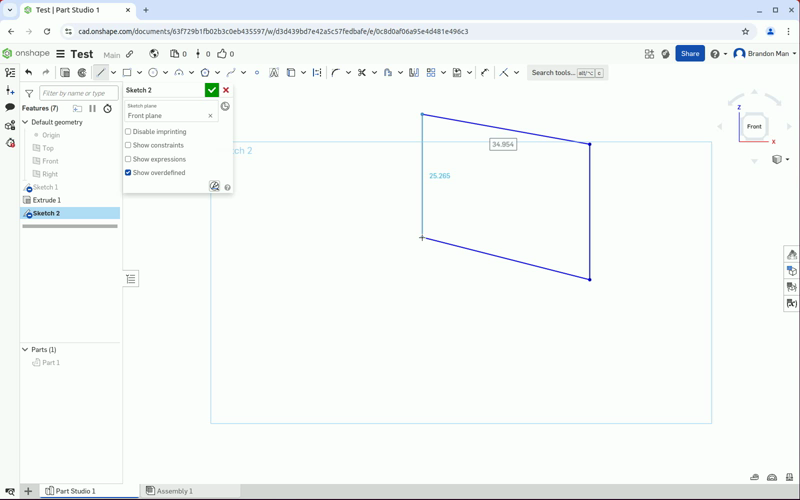
key(esc)
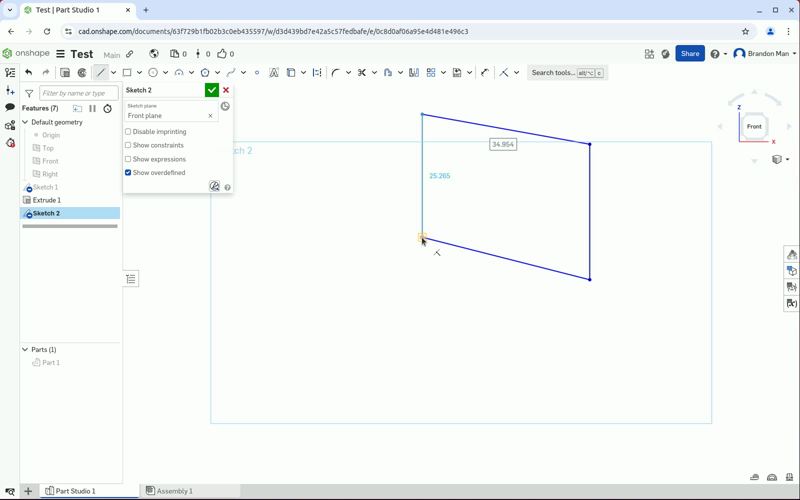
mouse_move(557, 227)
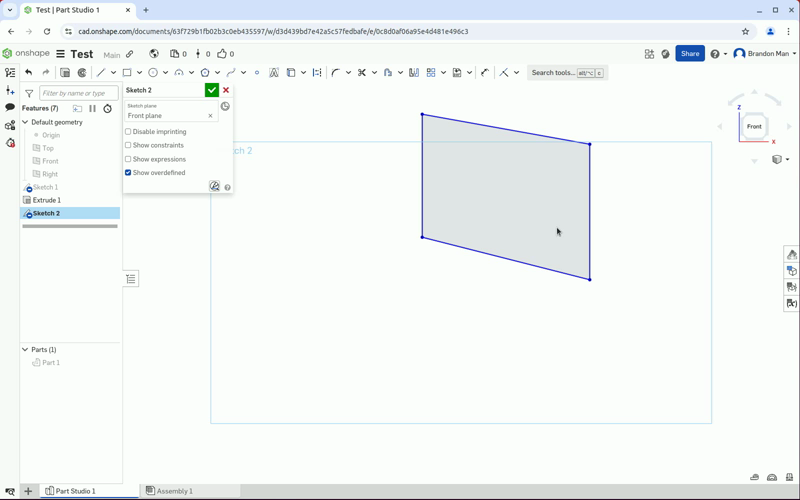
click(557, 227)
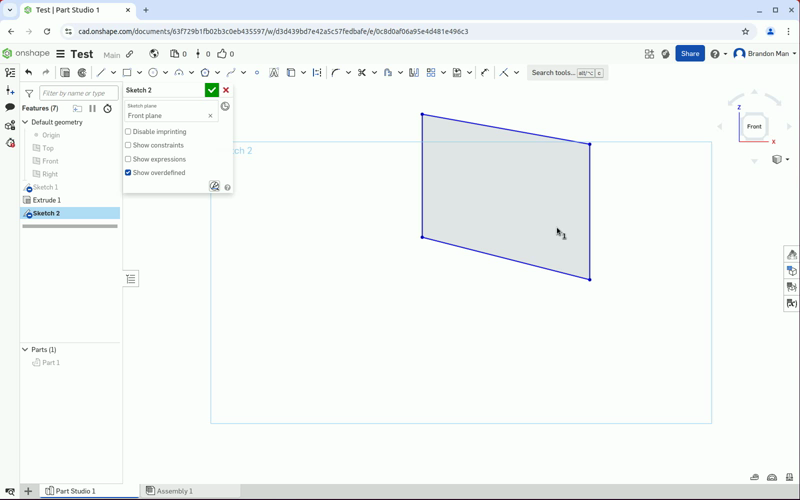
mouse_move(73, 352)
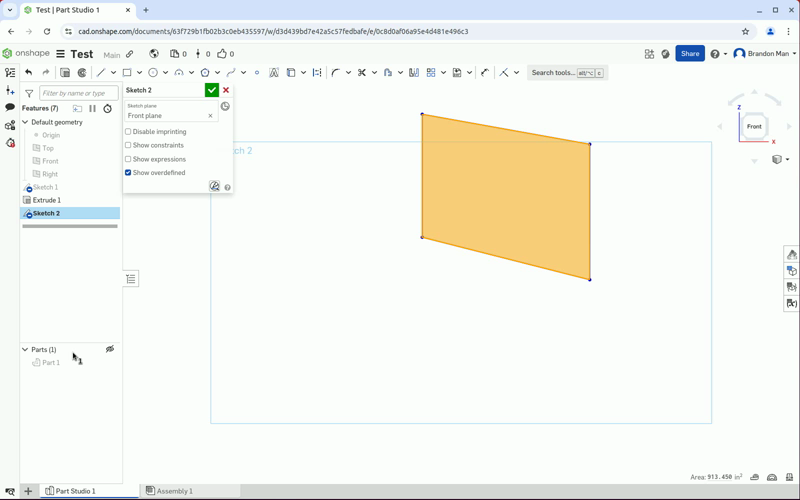
key(shift+y)
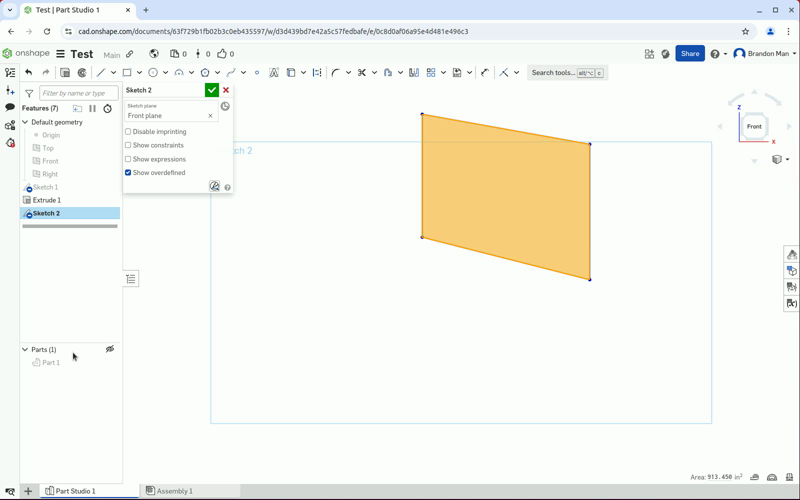
key(shift+e)
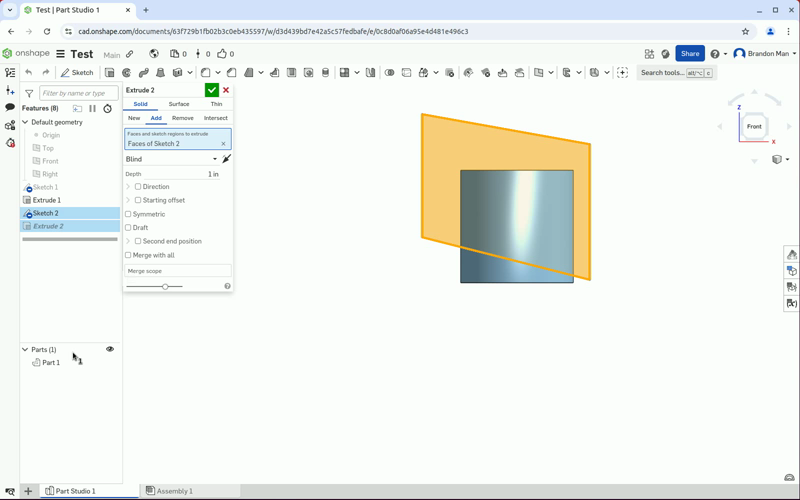
mouse_move(143, 106)
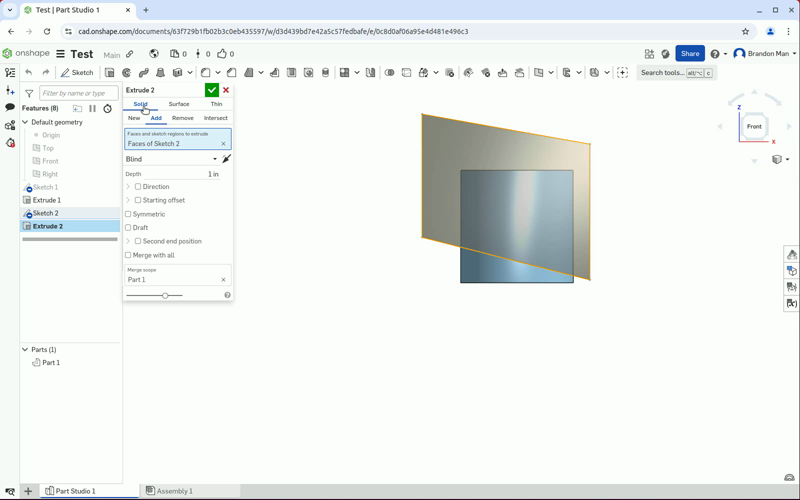
click(143, 106)
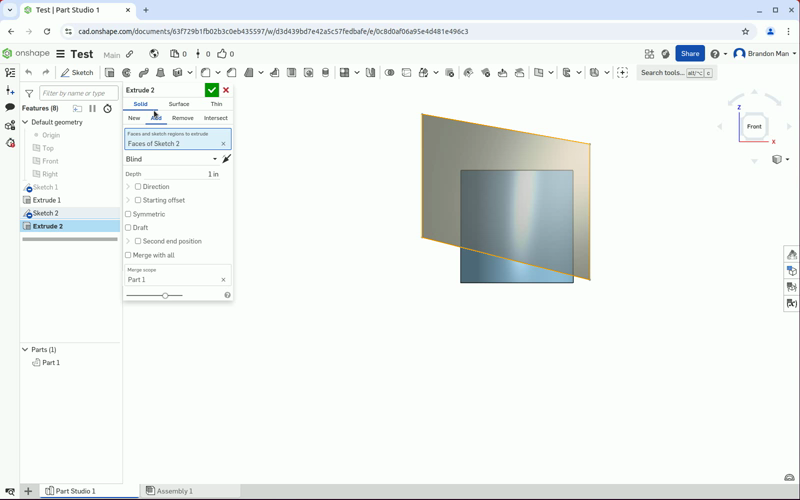
mouse_move(186, 120)
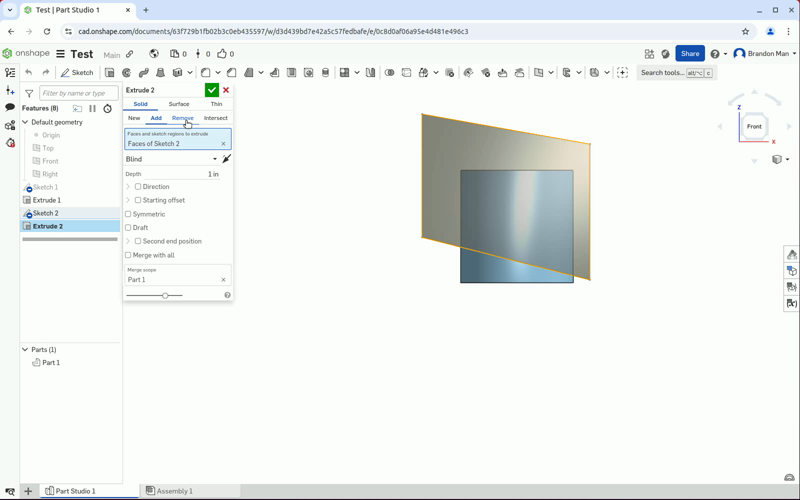
click(186, 120)
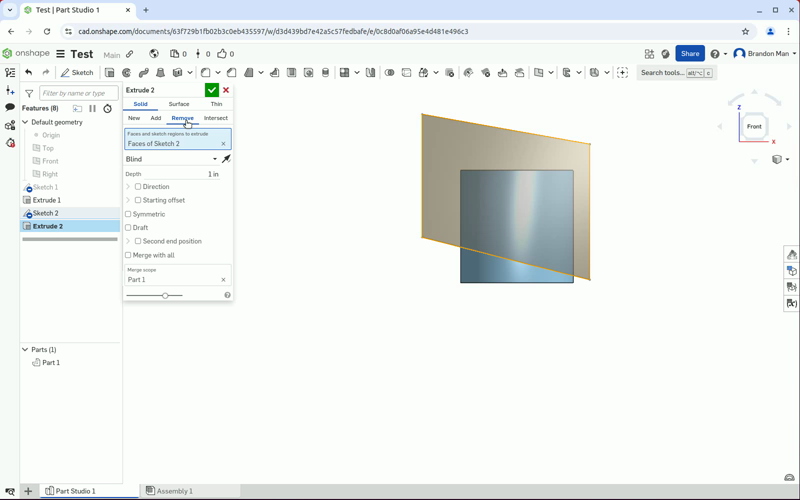
key(tab, 4)
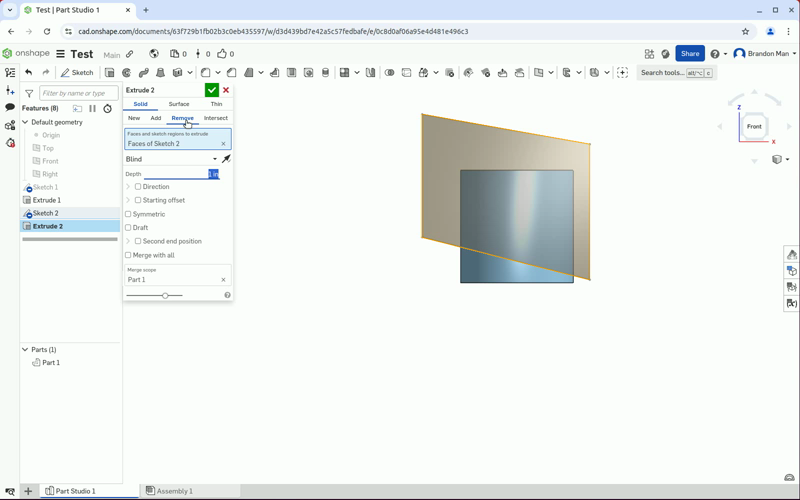
text(-55.364)
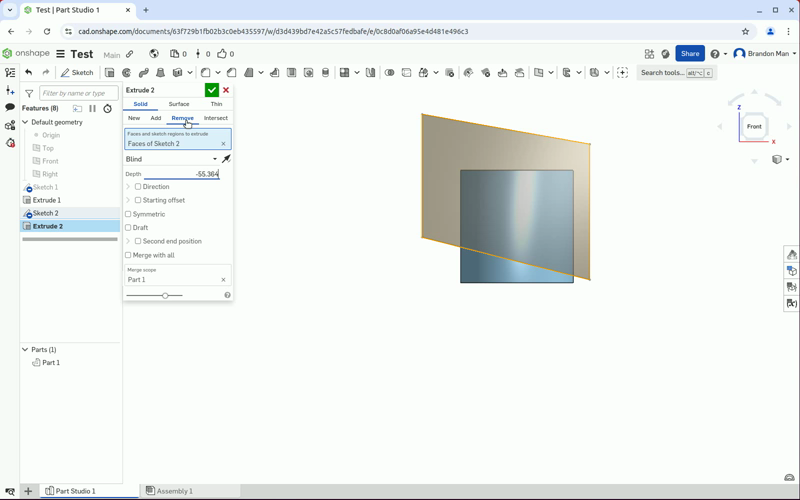
key(tab, 3)
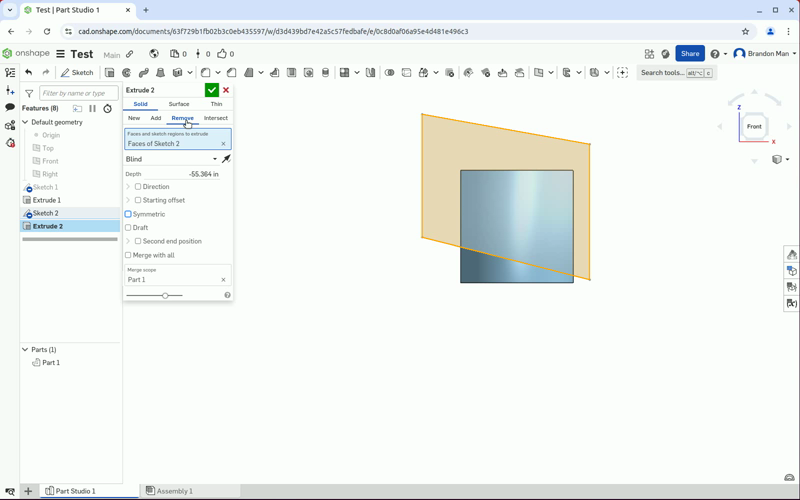
key(space)
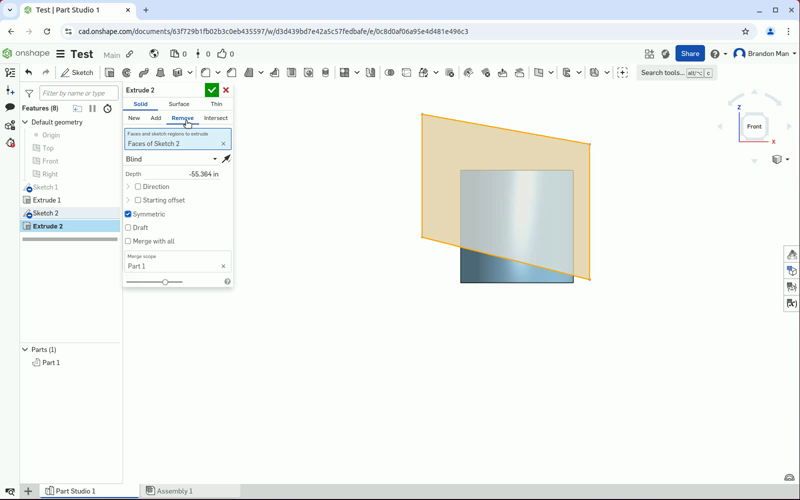
key(tab, 2)
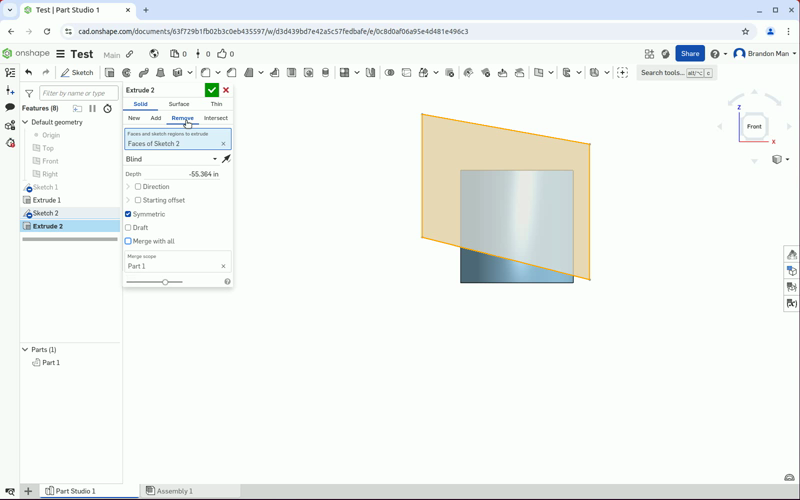
key(space)
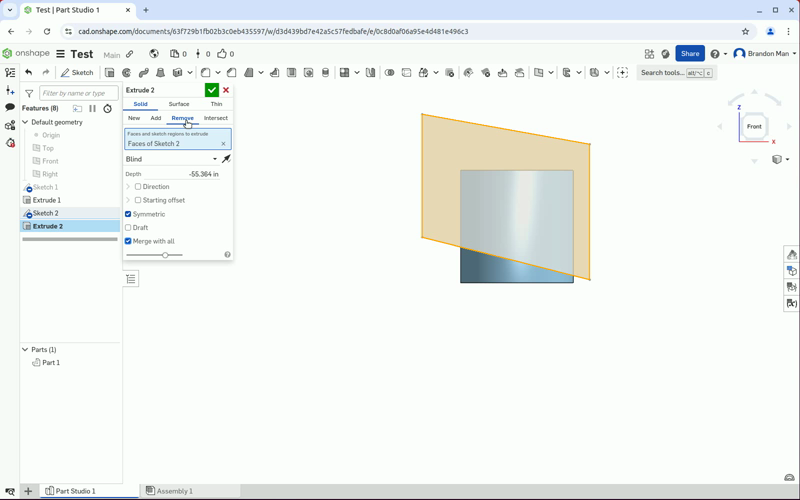
key(enter)
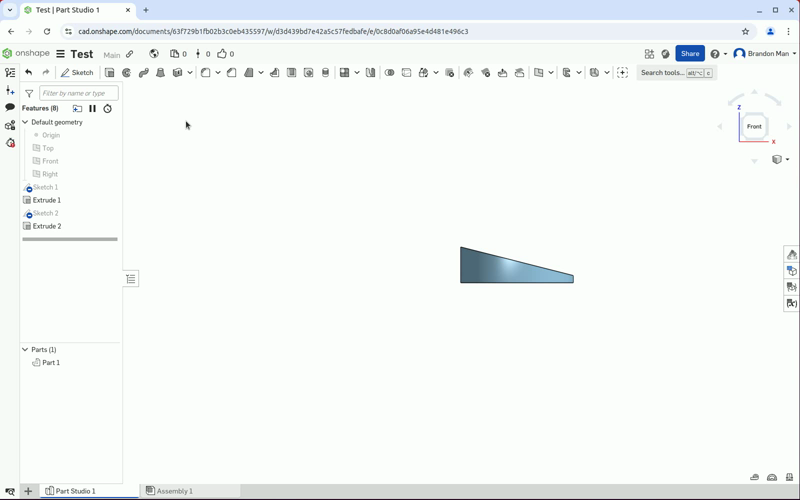
key(shift+h)
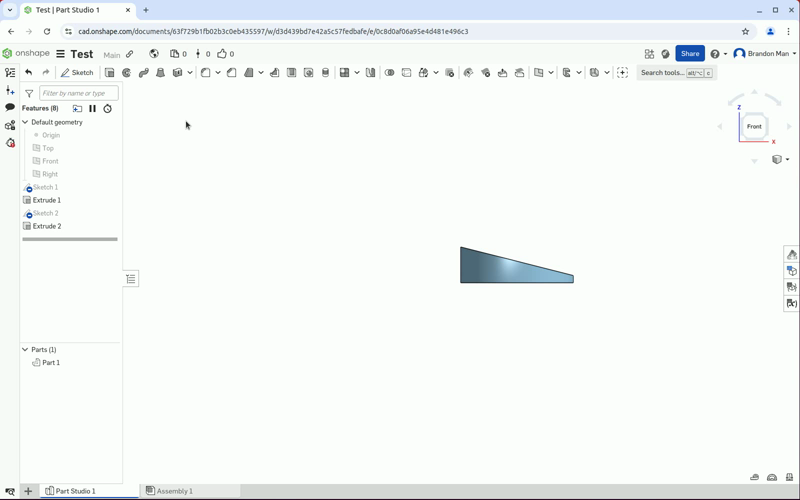
key(shift+h)
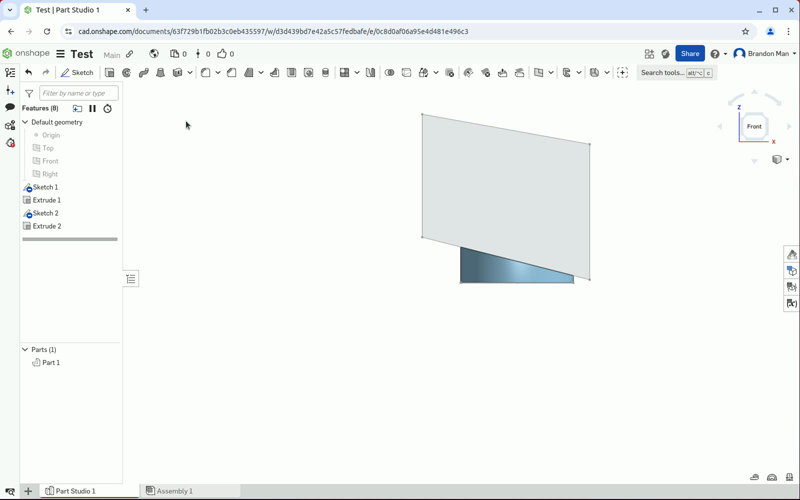
key(shift+7)
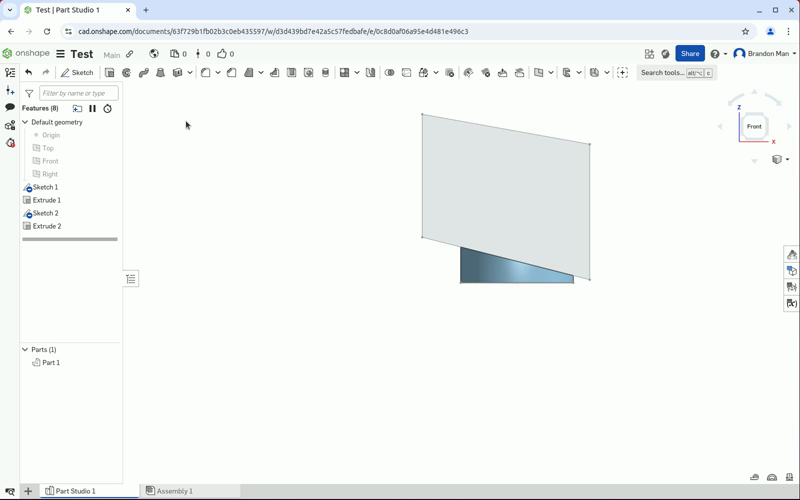
key(left, 2)
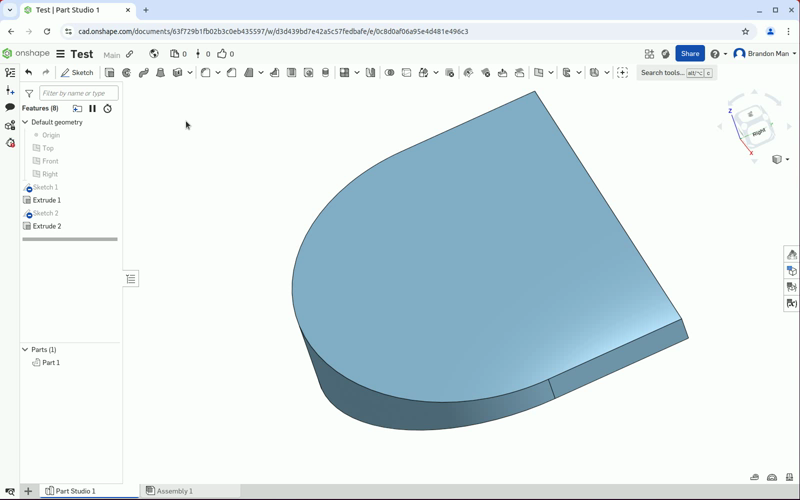
key(down, 2)
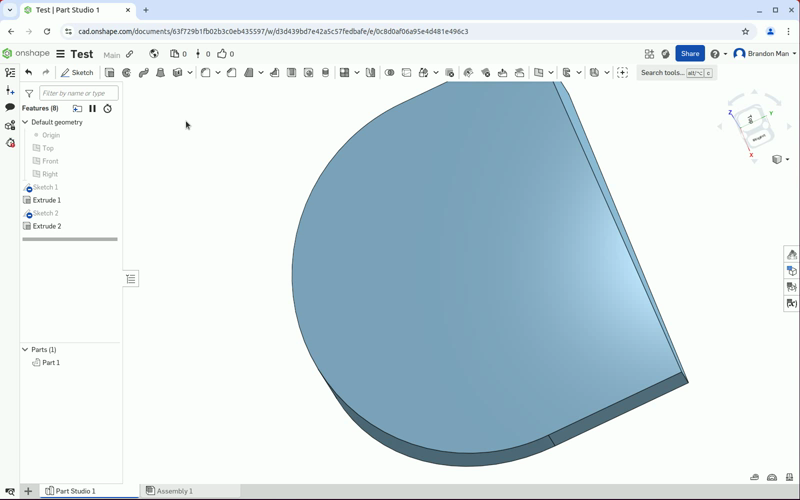
key(up, 2)
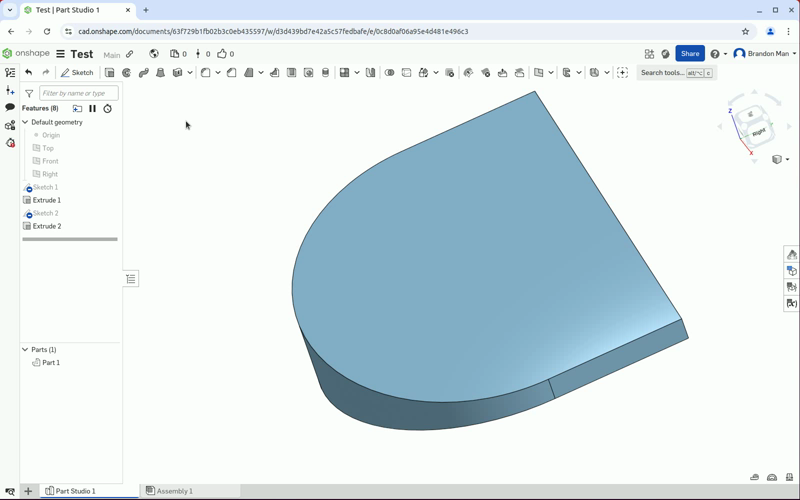
key(right, 2)
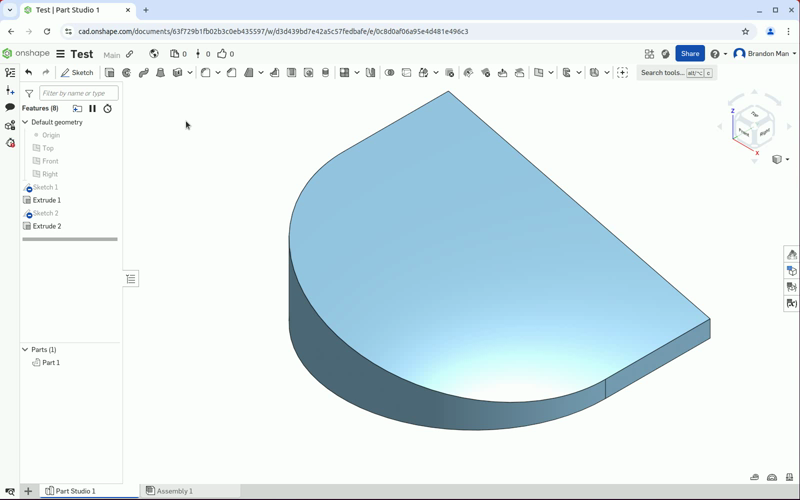
mouse_move(73, 189)
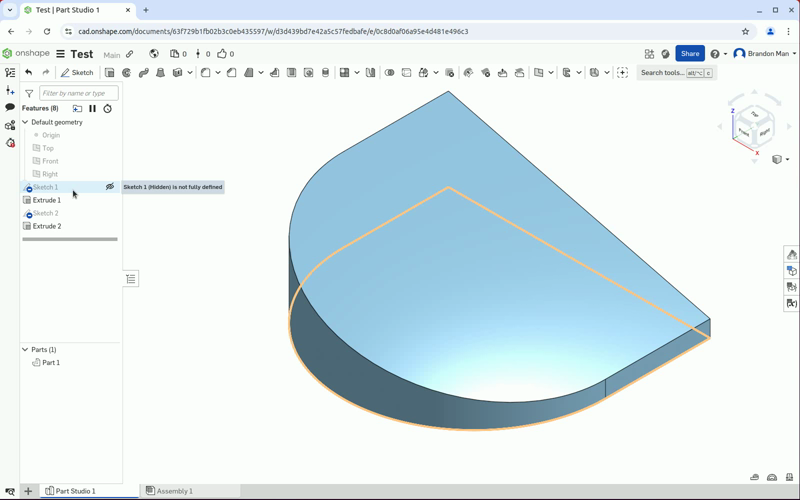
click(73, 189)